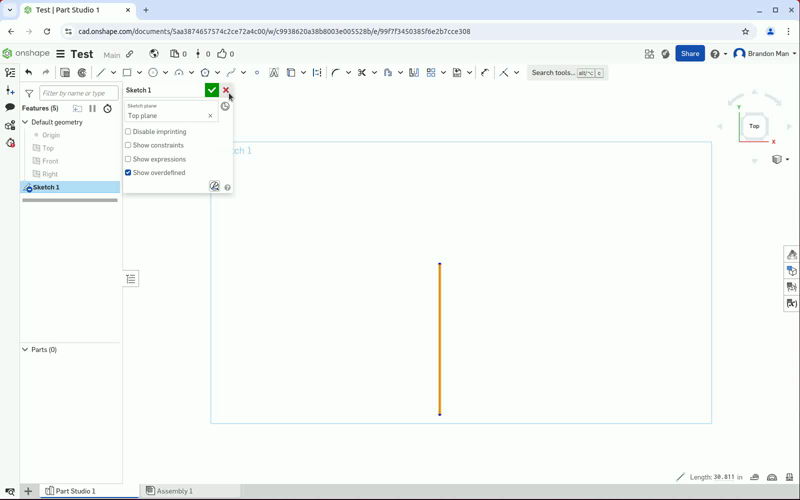
key(shift+h)
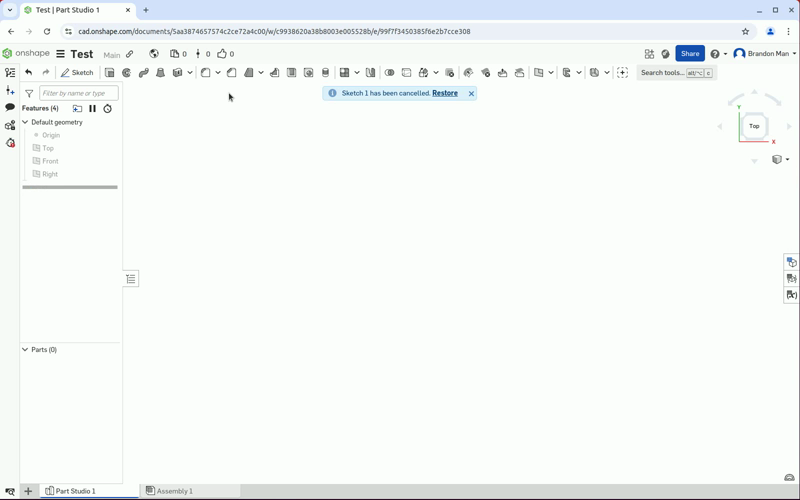
mouse_move(73, 352)
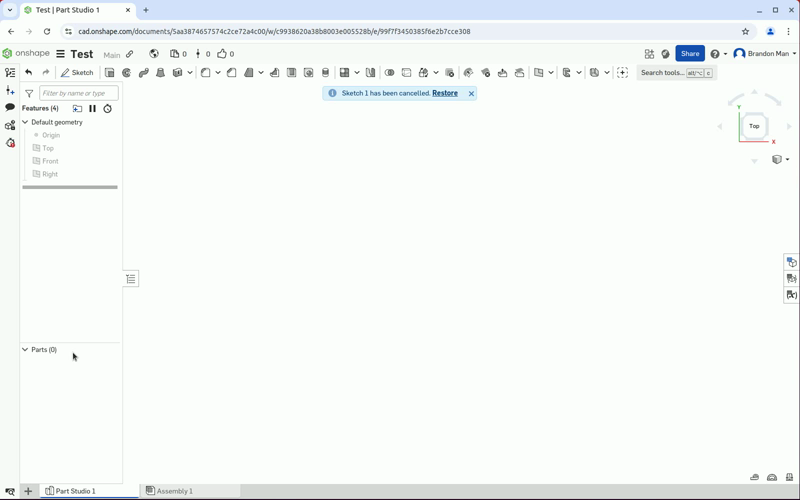
key(y)
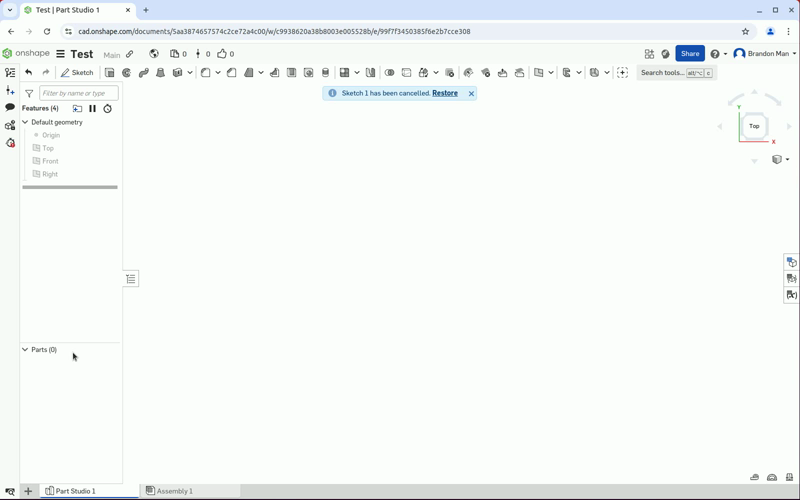
key(shift+p)
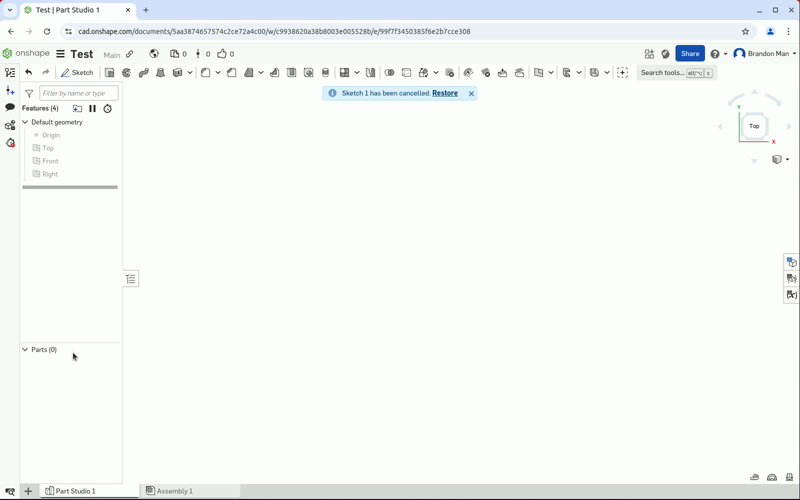
key(space)
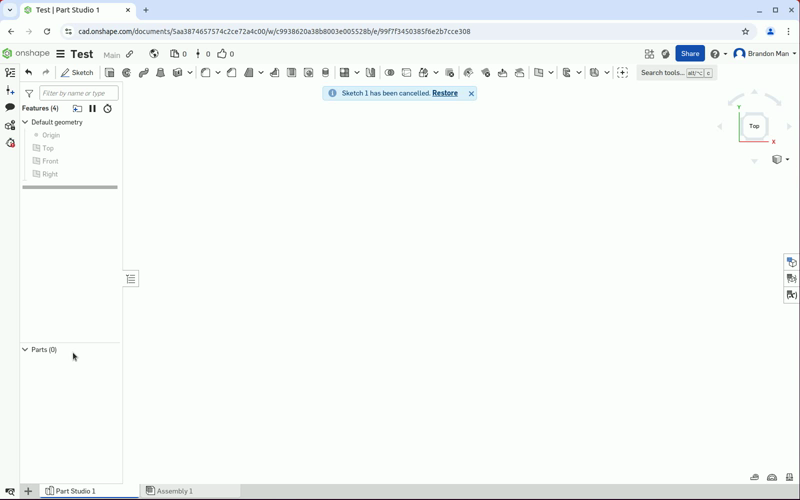
key_down(shift)
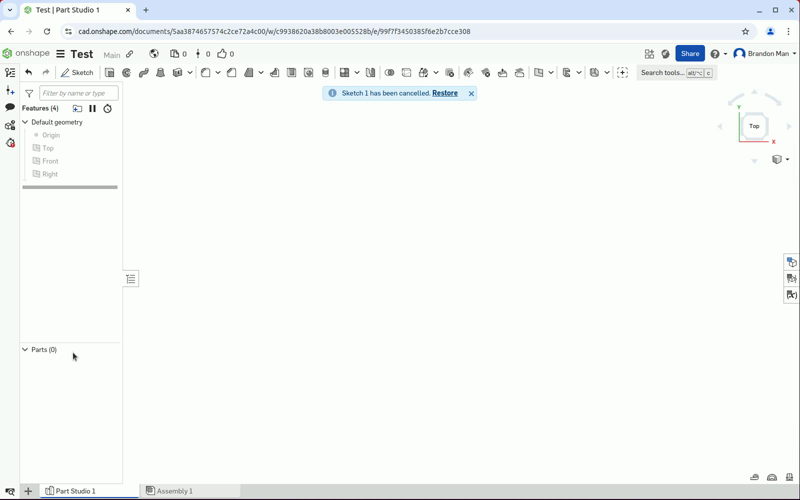
key(up)
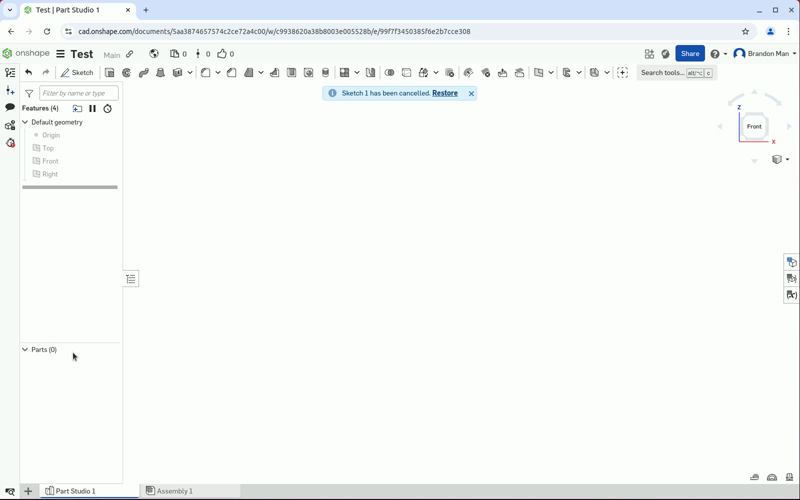
key_up(shift)
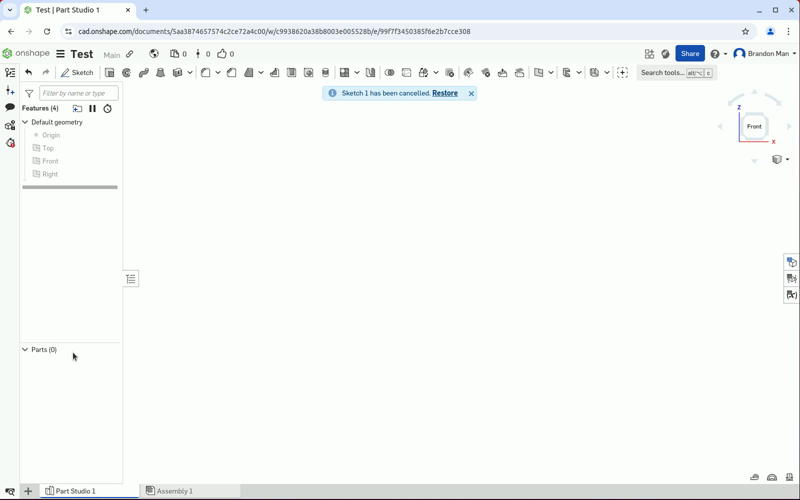
mouse_move(73, 352)
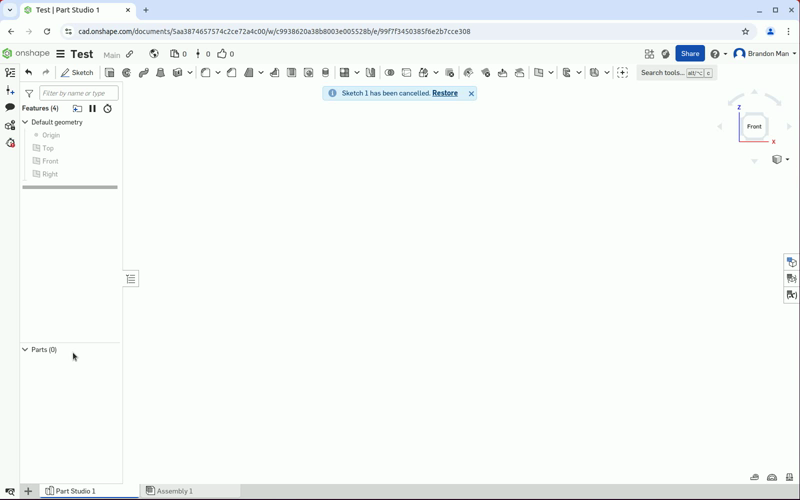
key(shift+y)
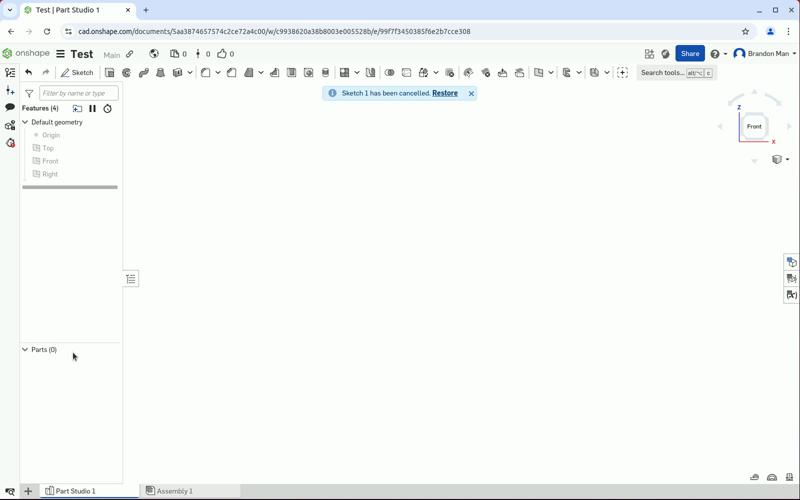
key(shift+s)
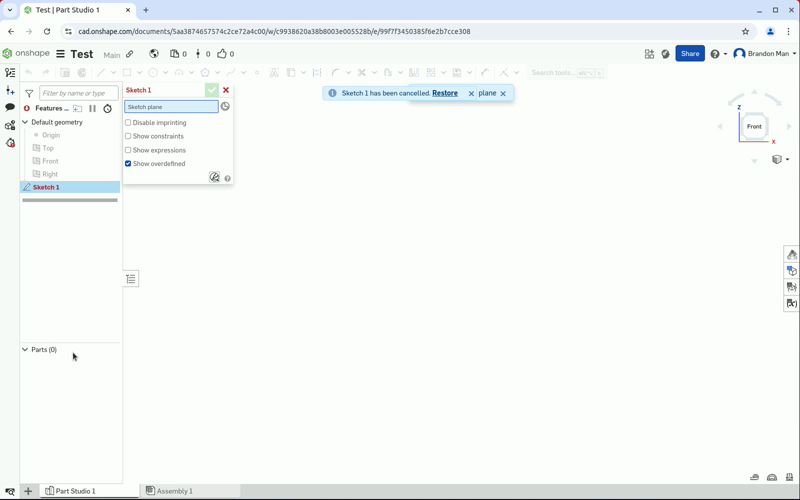
mouse_move(73, 163)
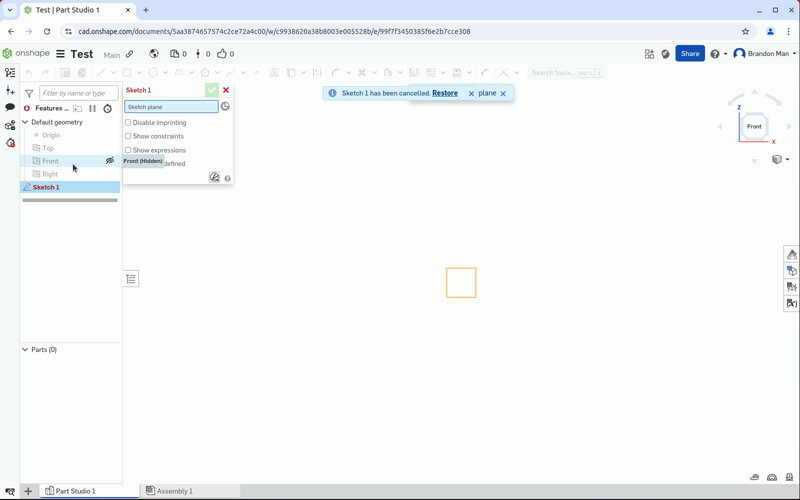
click(73, 163)
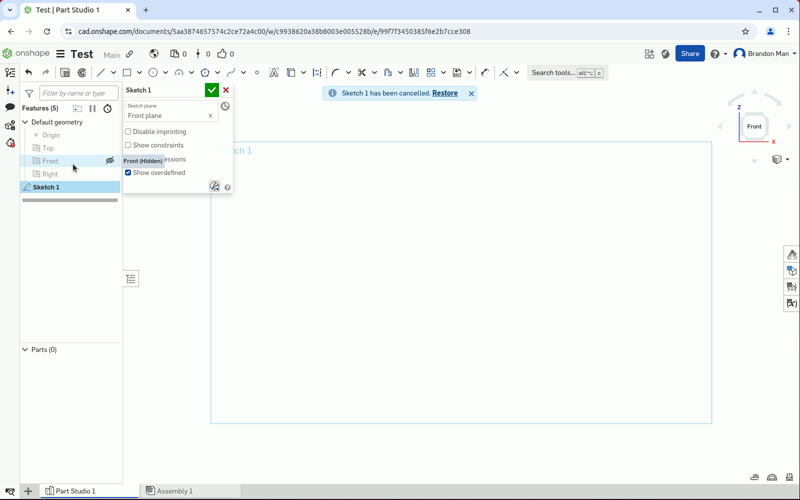
mouse_move(73, 352)
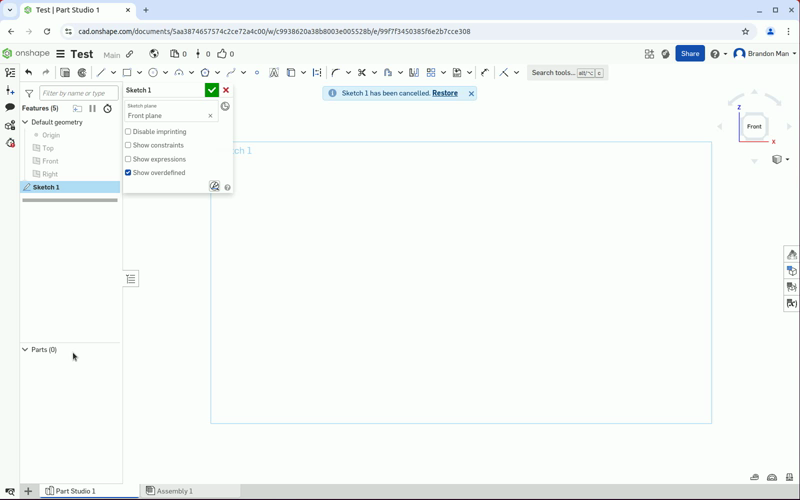
key(y)
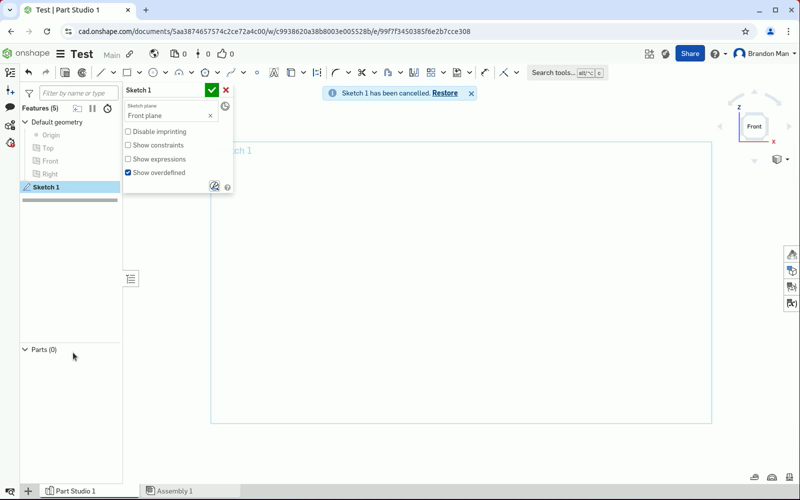
key(c)
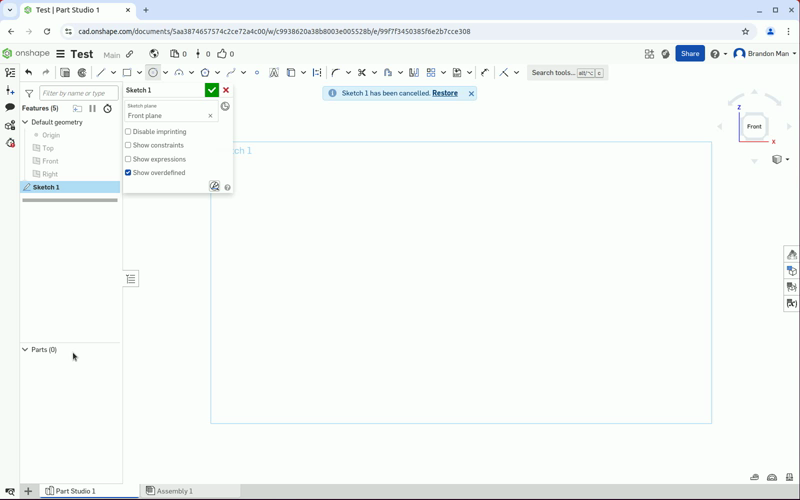
key_down(shift)
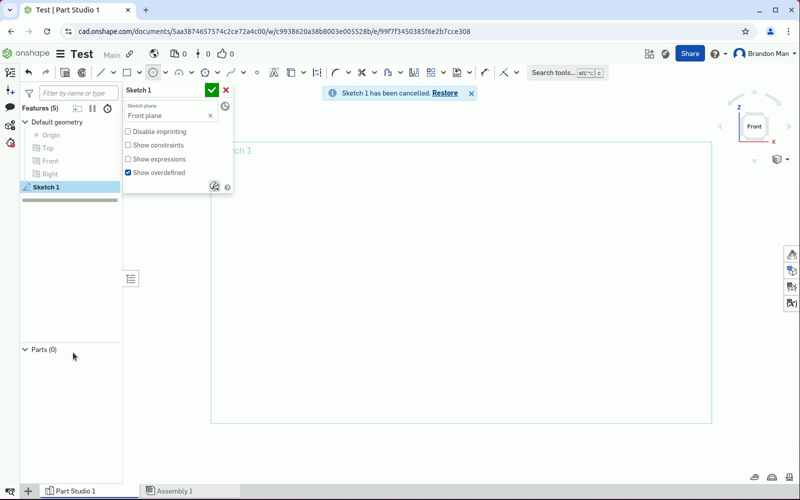
mouse_move(461, 282)
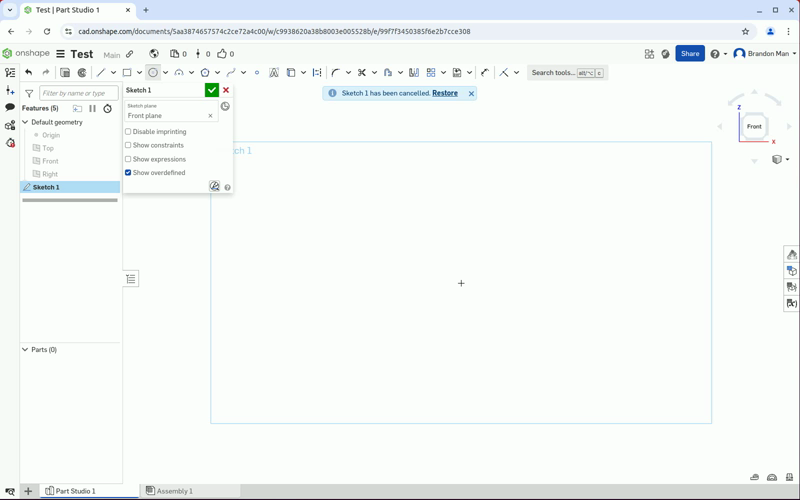
click(461, 282)
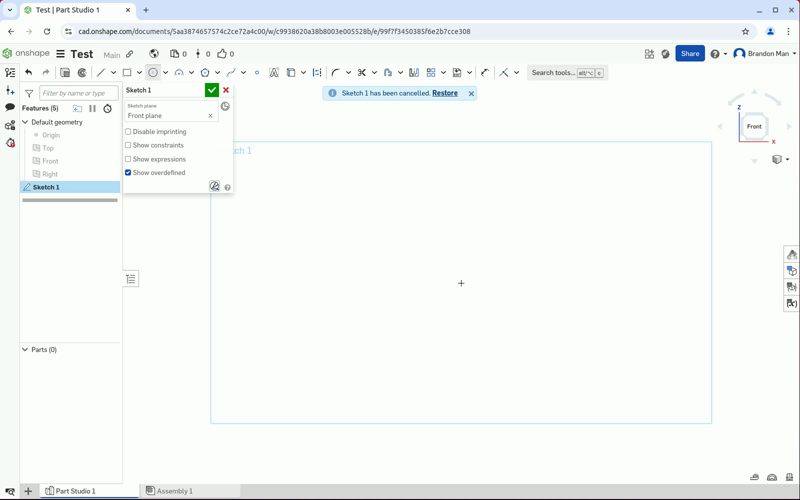
key_up(shift)
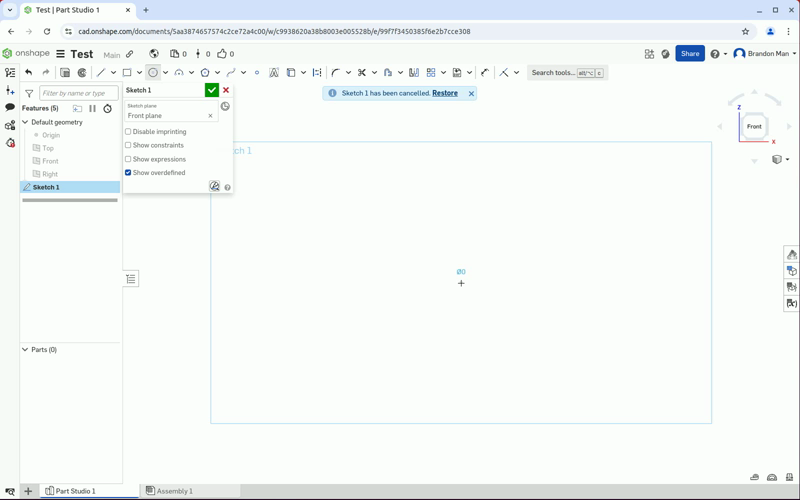
mouse_move(497, 282)
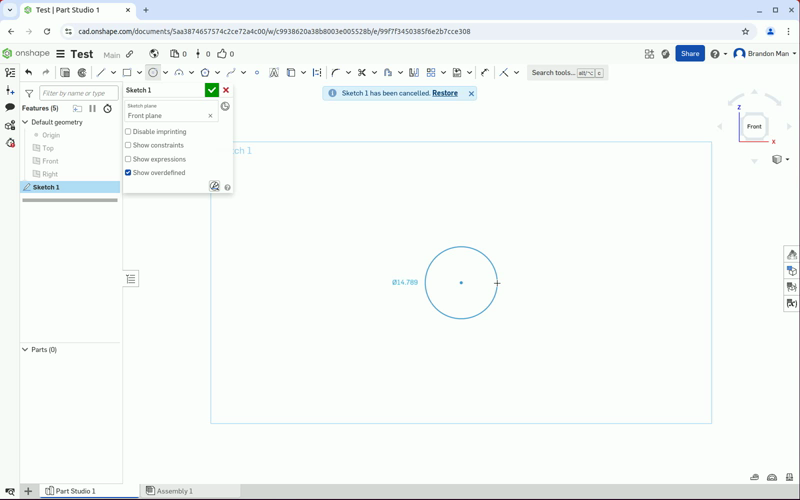
click(497, 282)
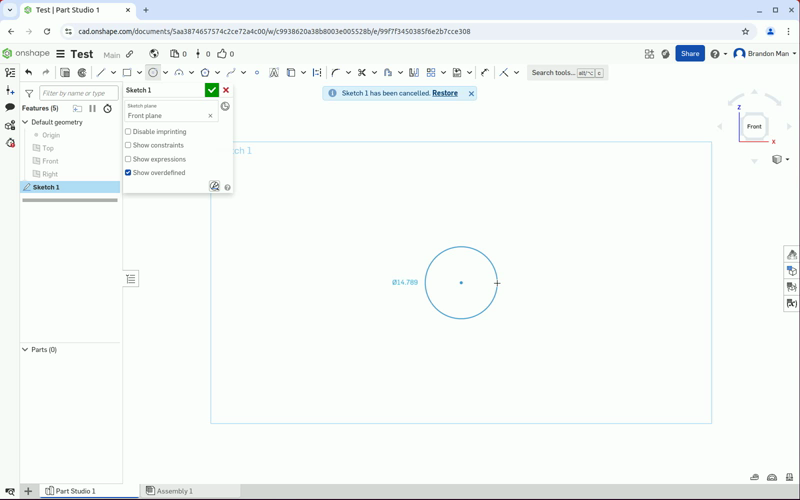
key(esc)
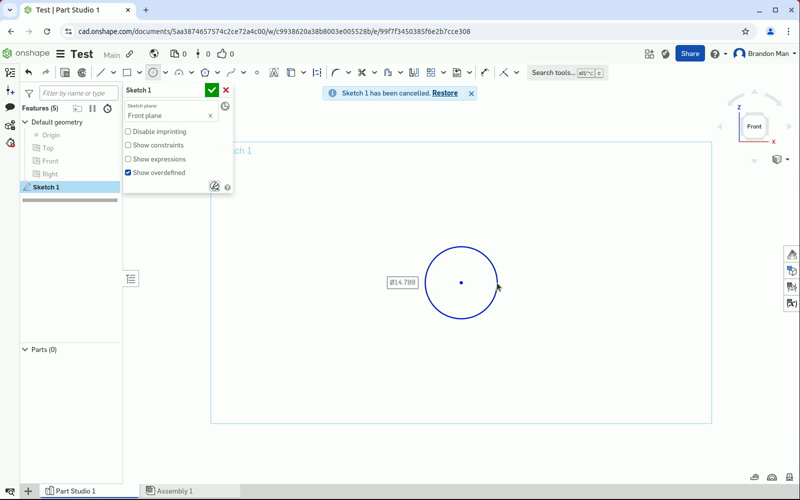
key(c)
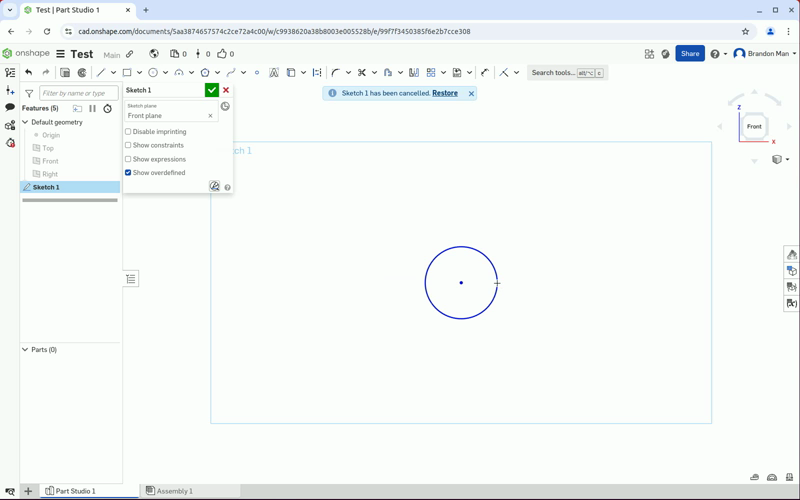
key_down(shift)
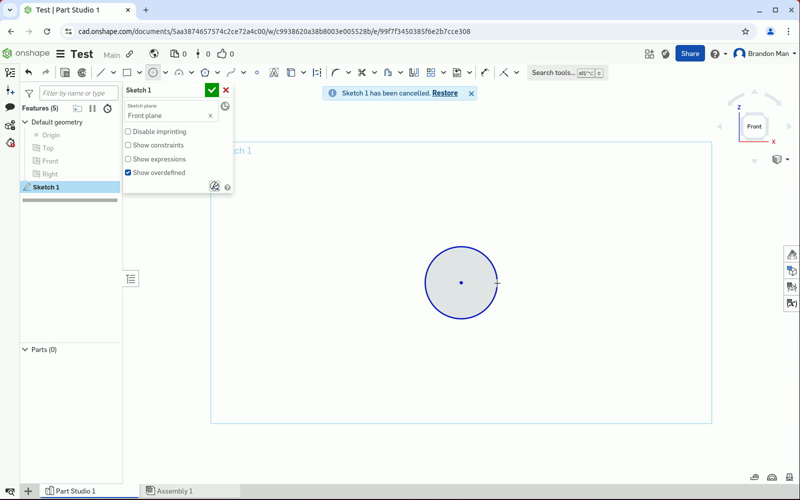
mouse_move(461, 282)
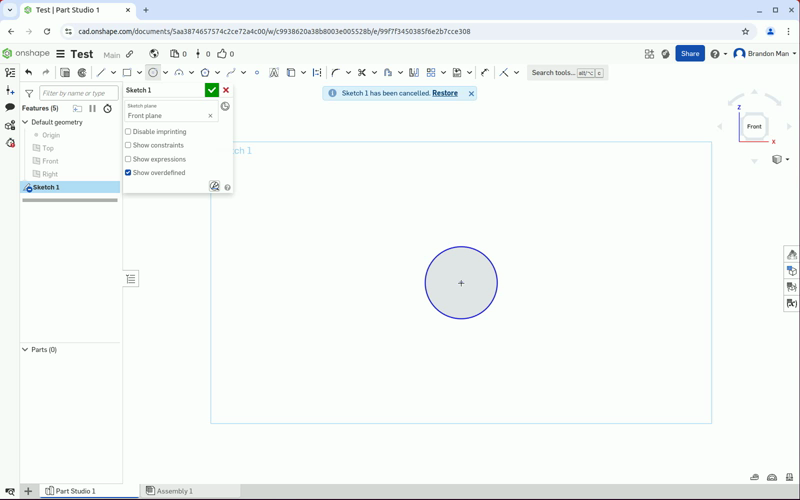
click(461, 282)
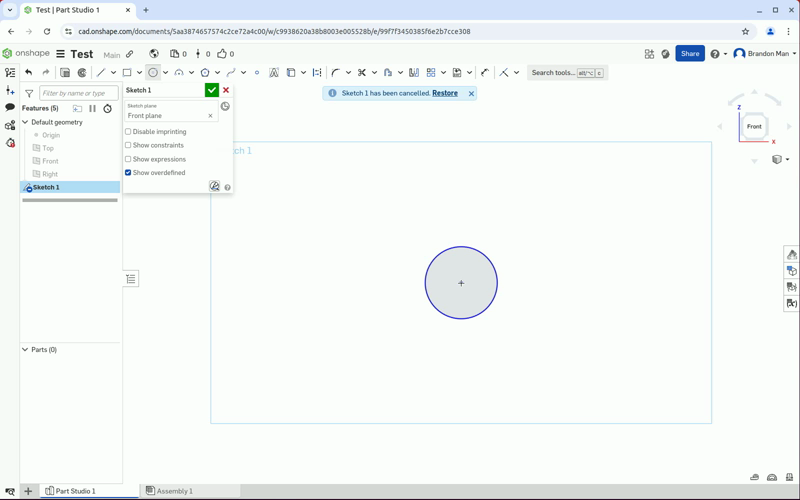
key_up(shift)
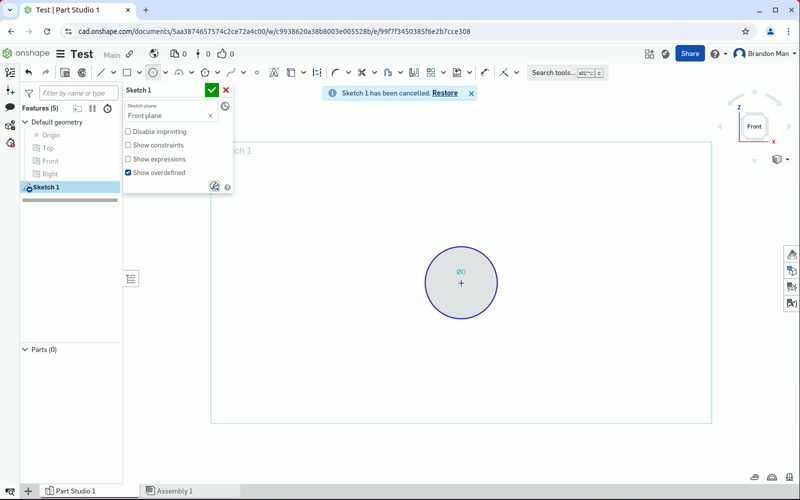
mouse_move(479, 282)
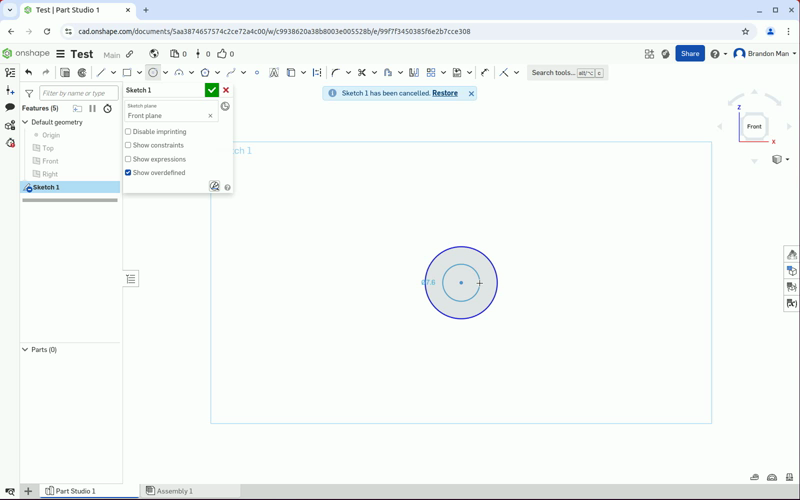
click(479, 282)
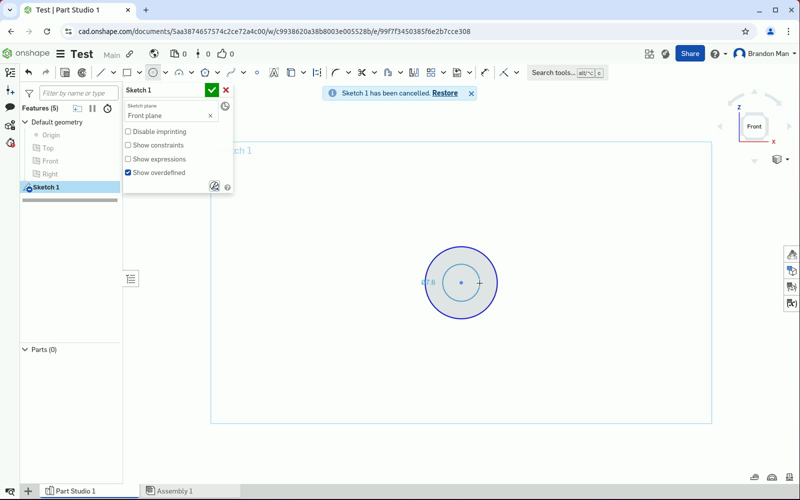
key(esc)
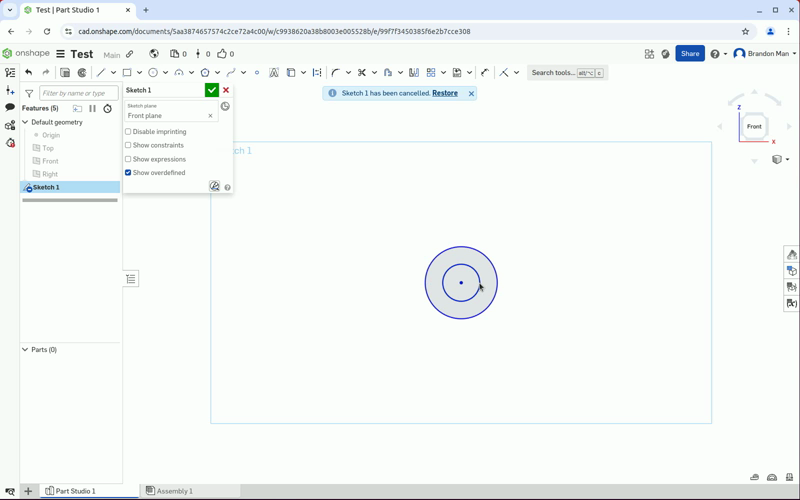
mouse_move(484, 302)
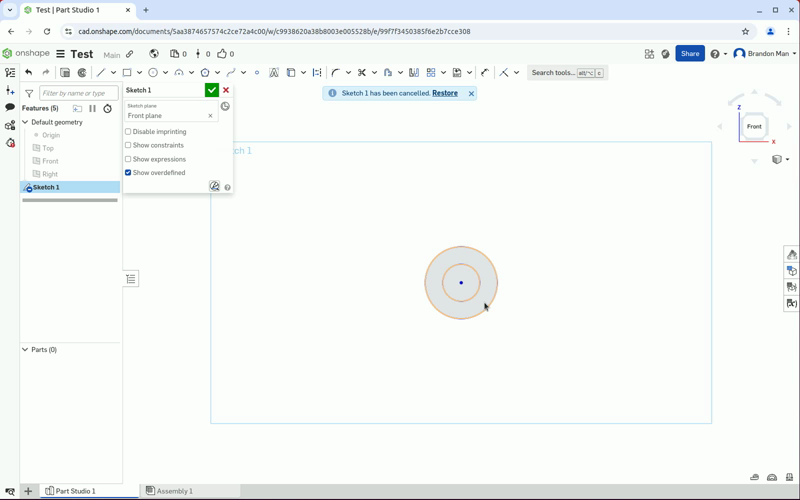
click(484, 302)
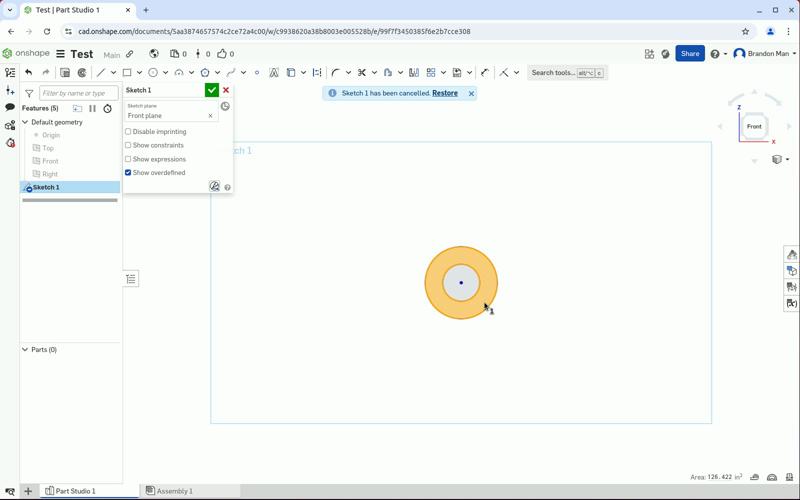
mouse_move(73, 352)
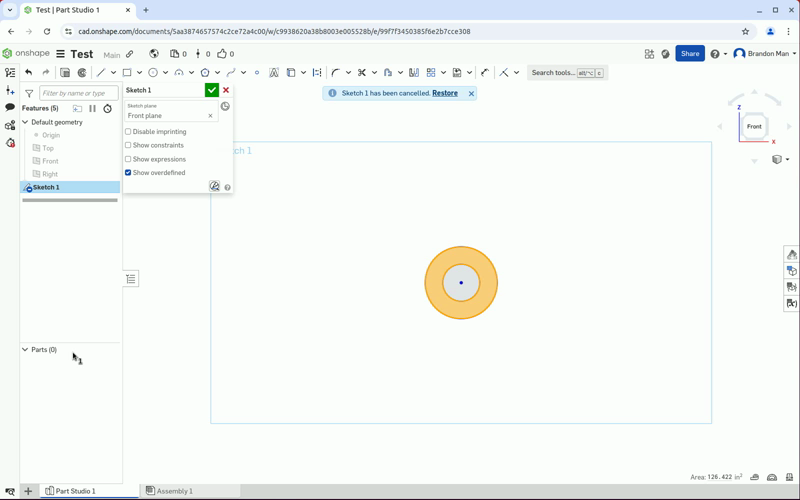
key(shift+y)
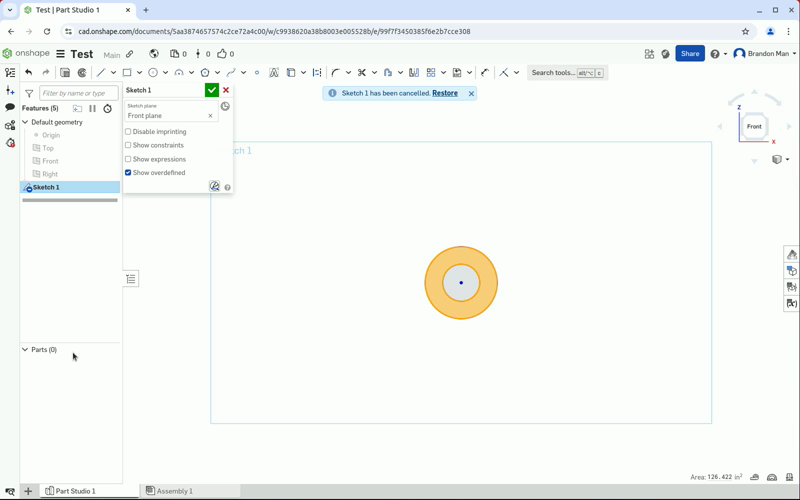
key(shift+e)
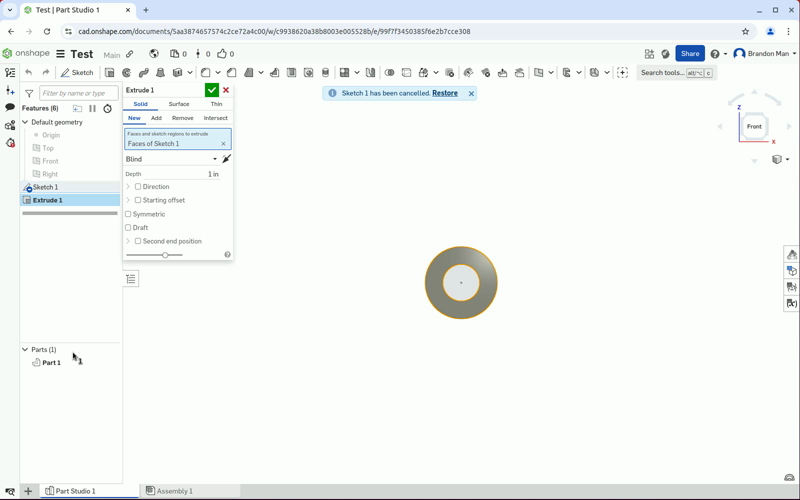
mouse_move(143, 106)
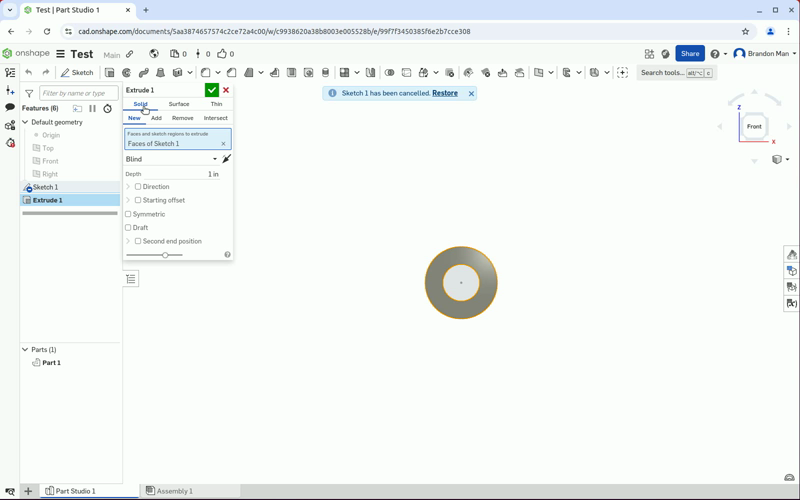
click(143, 106)
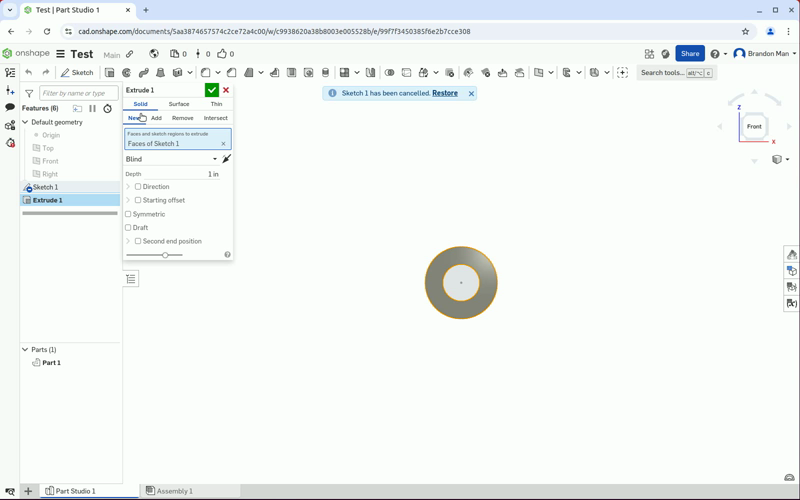
mouse_move(137, 120)
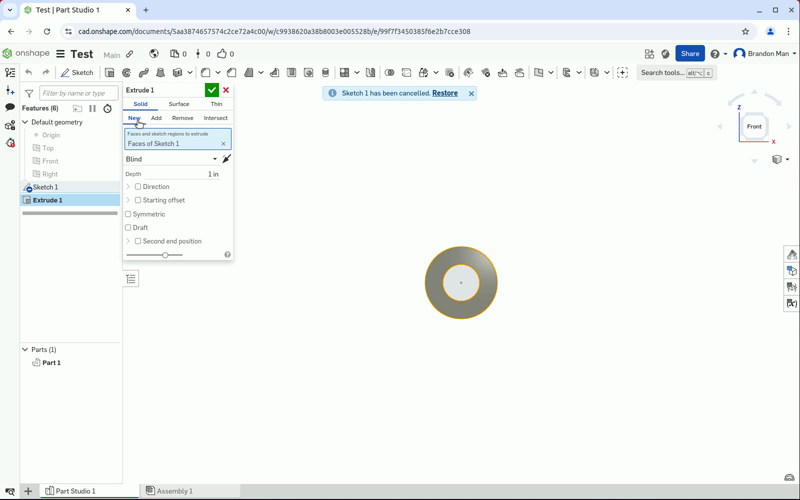
click(137, 120)
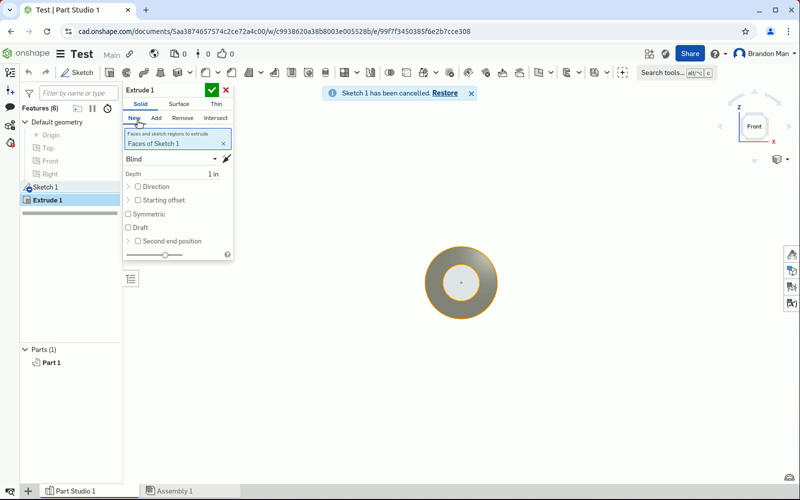
key(tab, 4)
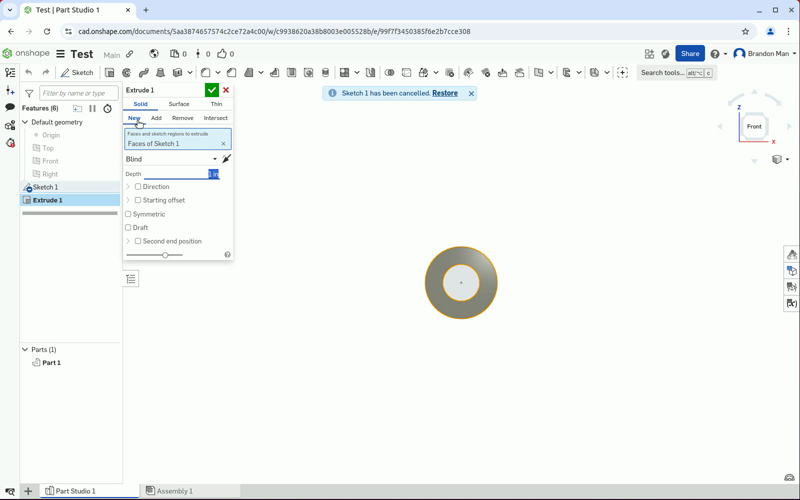
text(3.129)
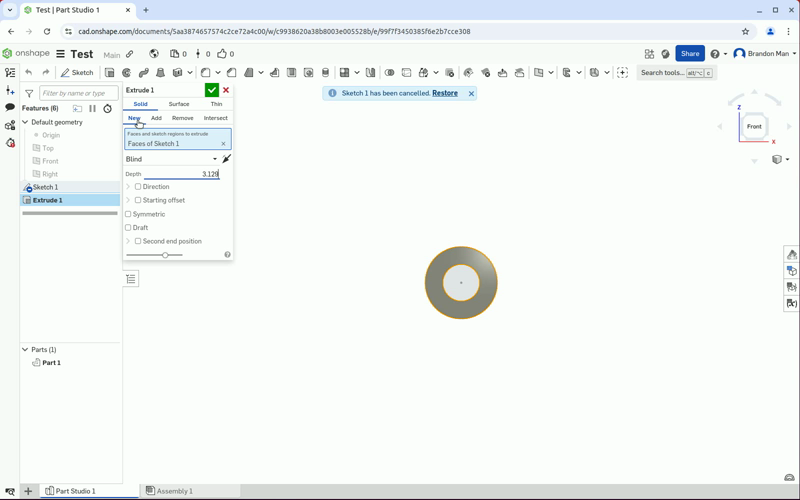
key(enter)
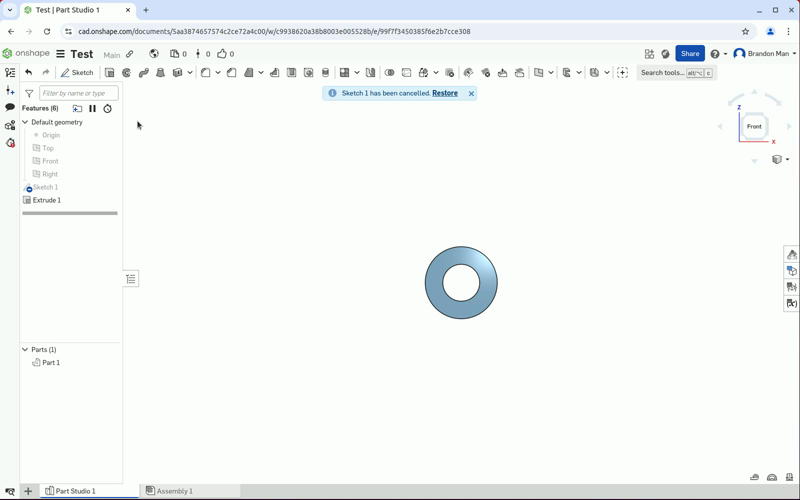
key(shift+h)
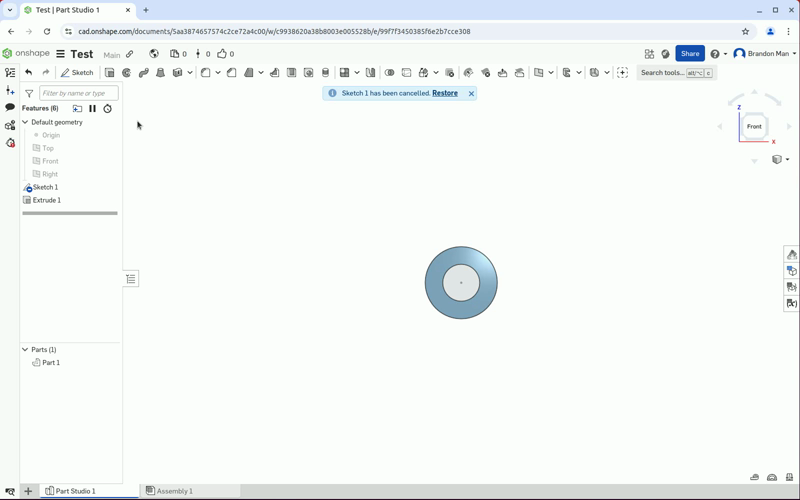
key(shift+h)
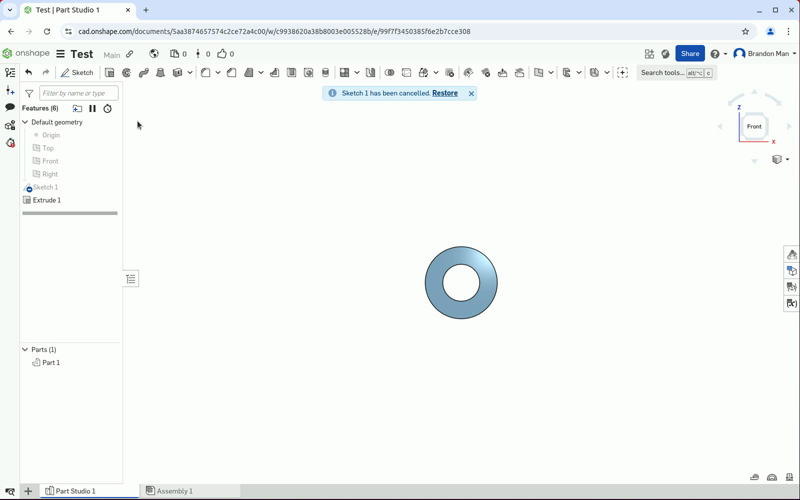
mouse_move(73, 189)
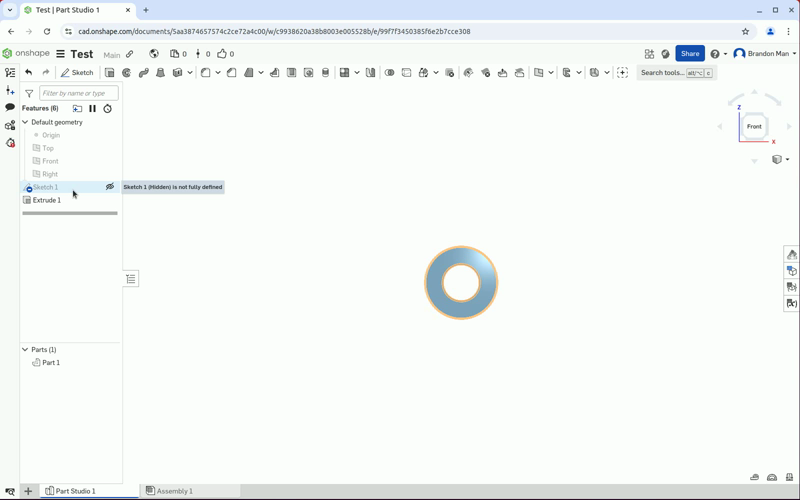
click(73, 189)
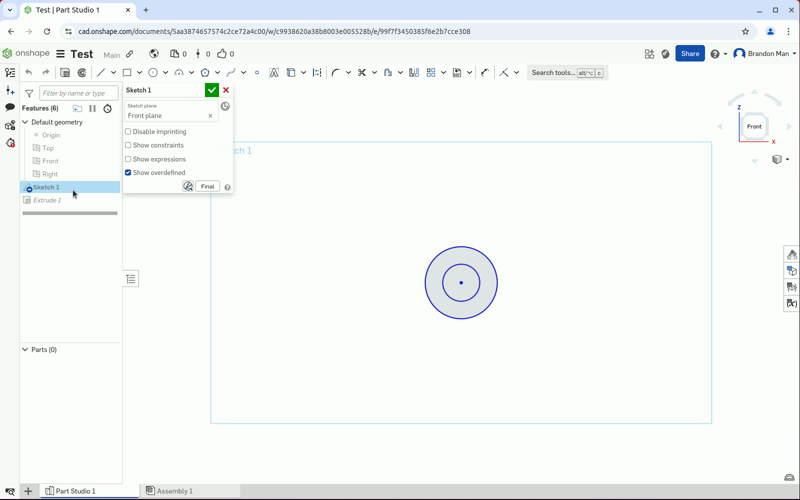
mouse_move(229, 92)
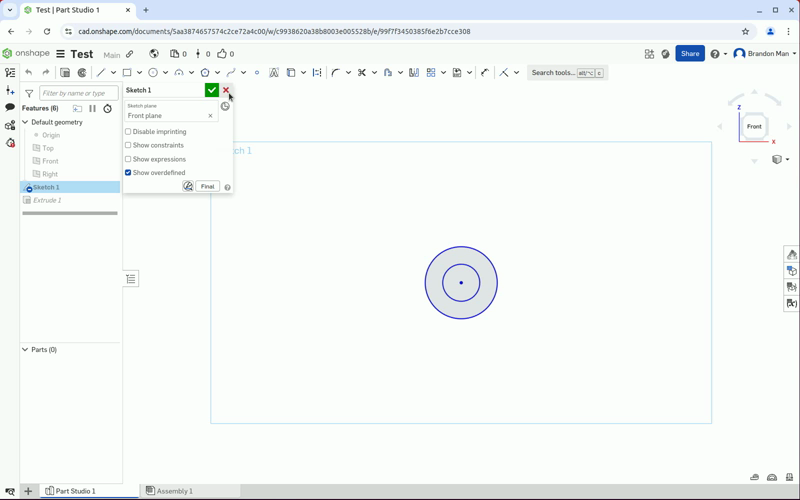
click(229, 92)
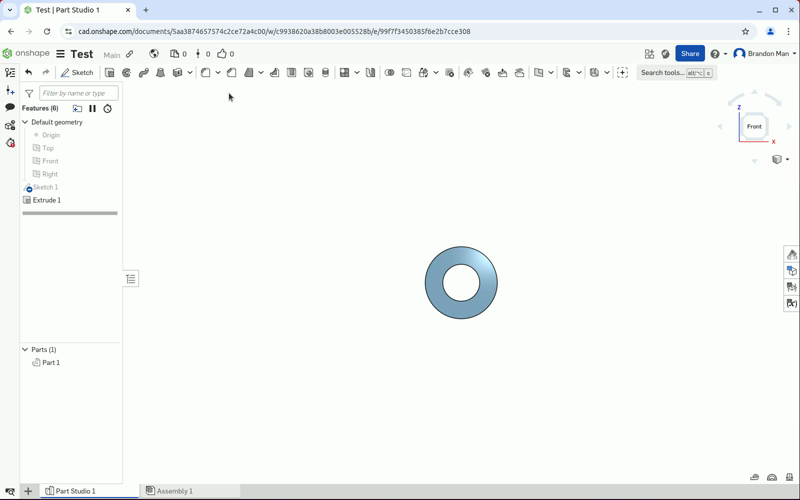
mouse_move(541, 75)
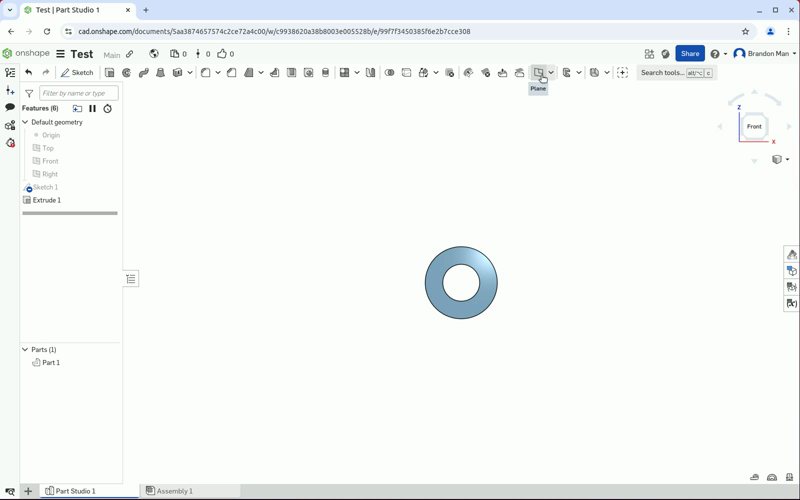
click(541, 75)
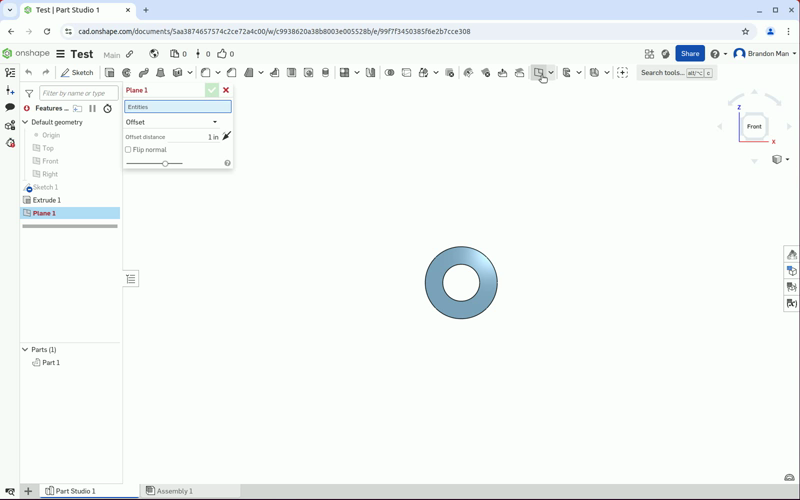
mouse_move(73, 163)
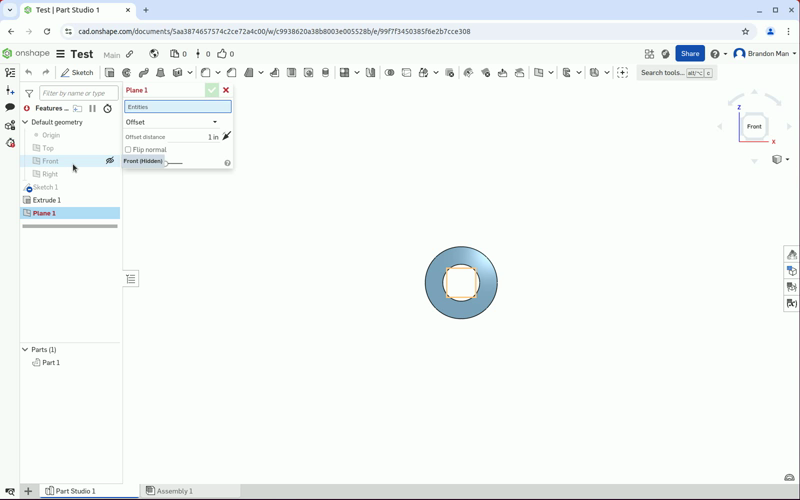
click(73, 163)
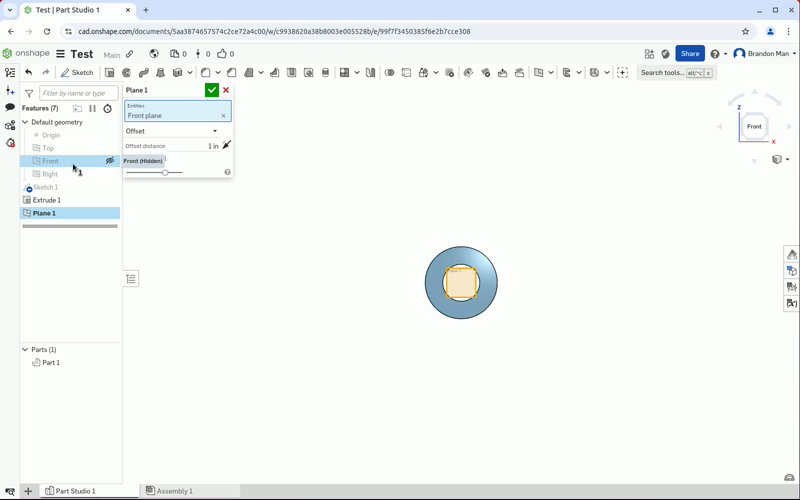
key(tab, 2)
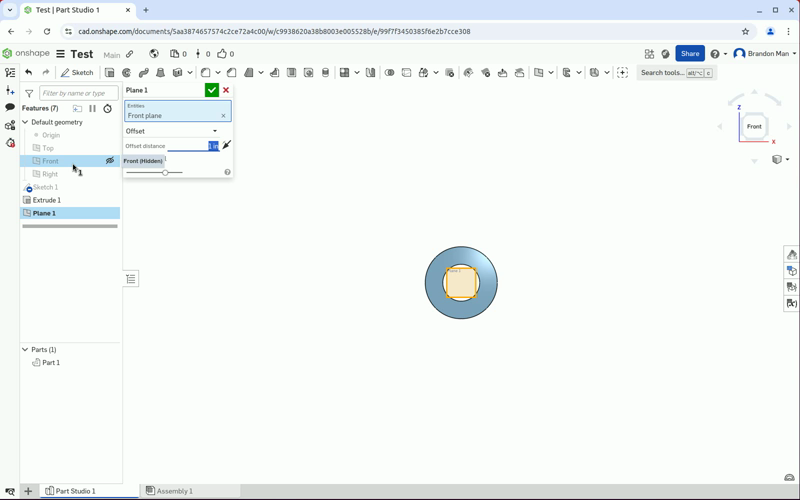
text(3.143)
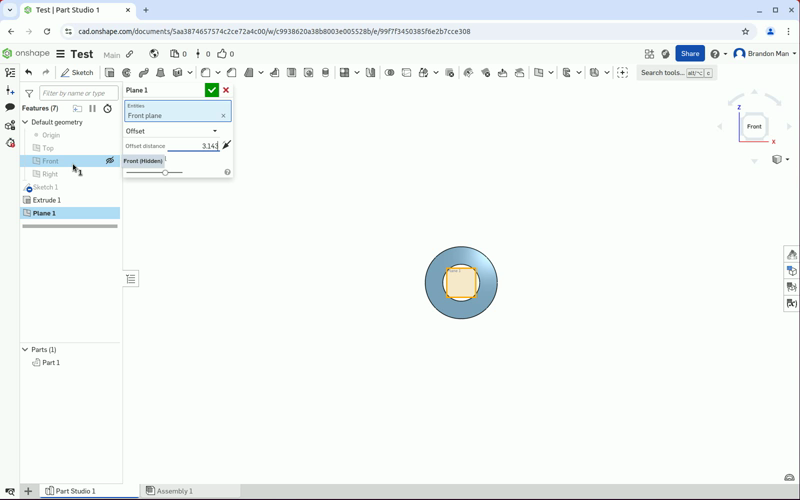
key(enter, 2)
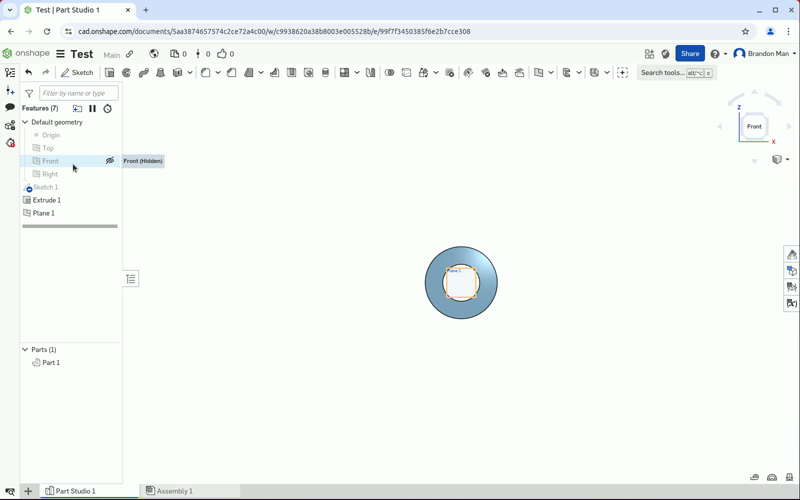
key(shift+s)
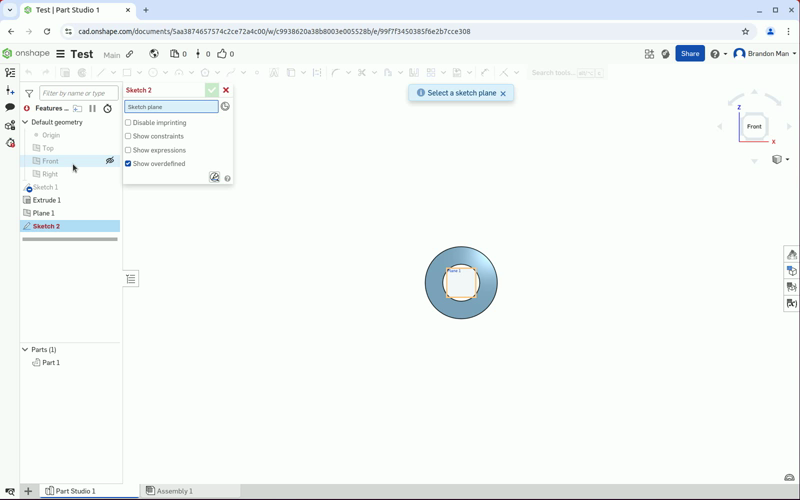
mouse_move(73, 215)
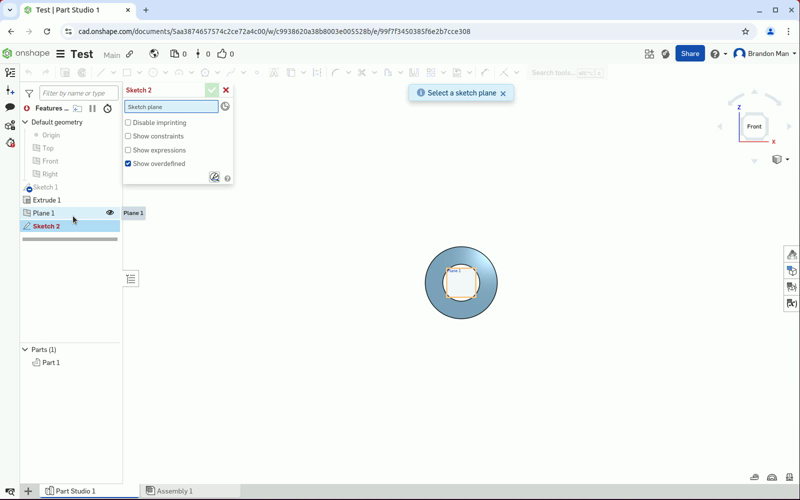
click(73, 215)
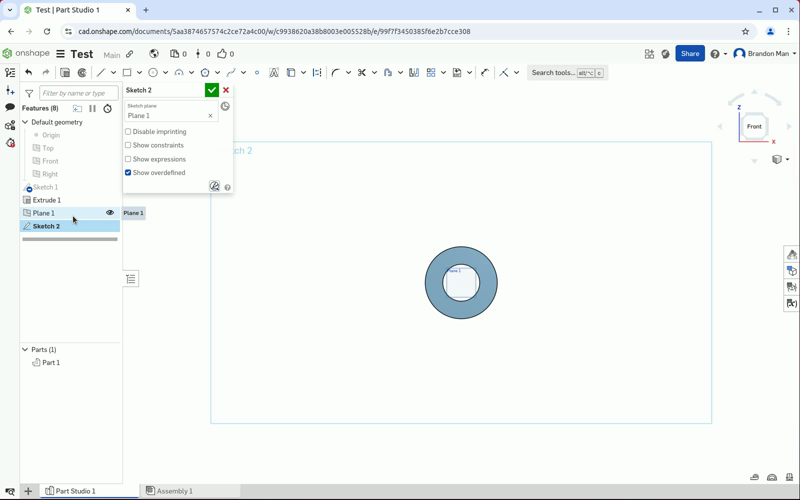
mouse_move(73, 352)
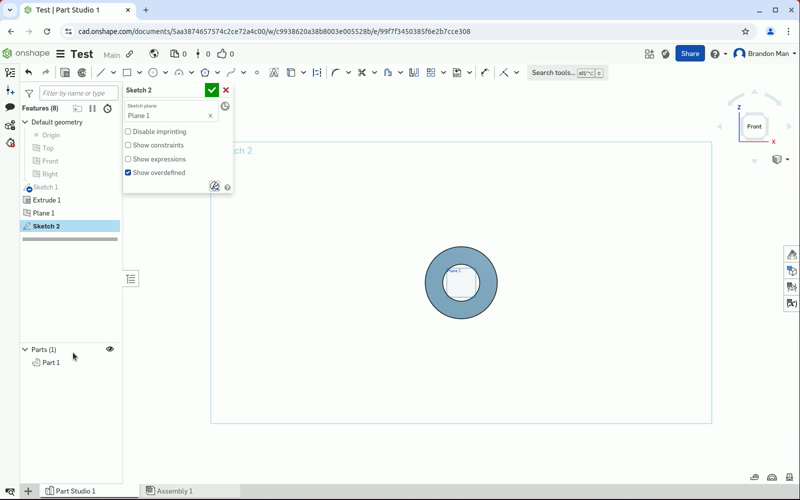
key(y)
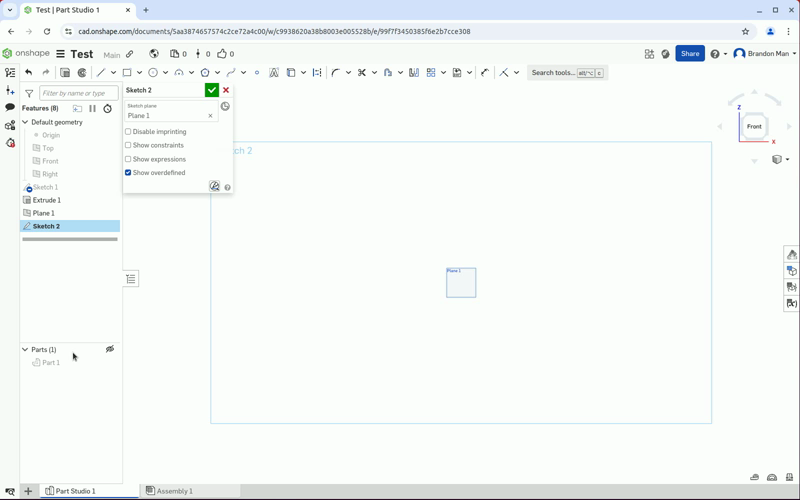
key(c)
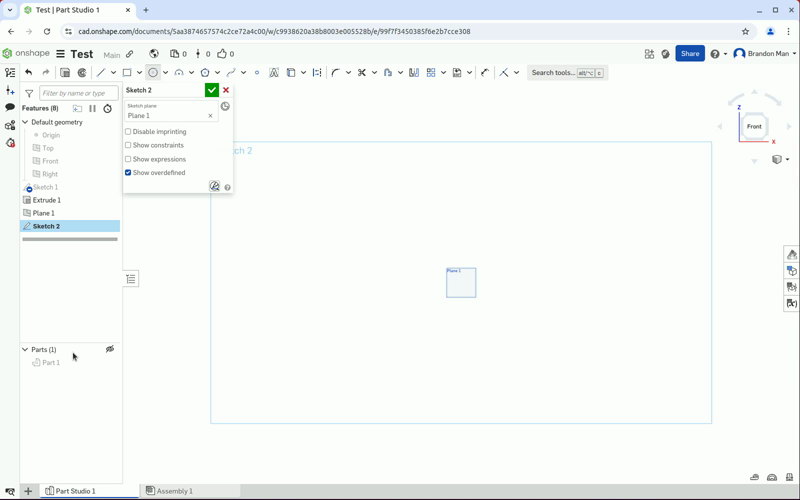
key_down(shift)
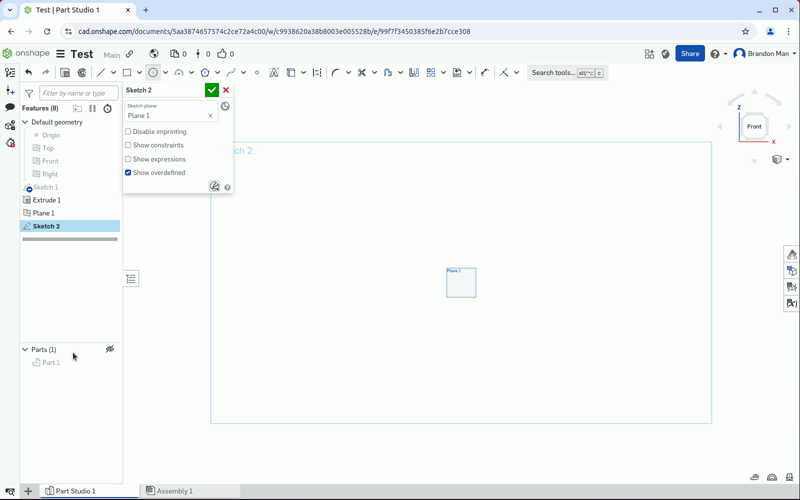
mouse_move(461, 282)
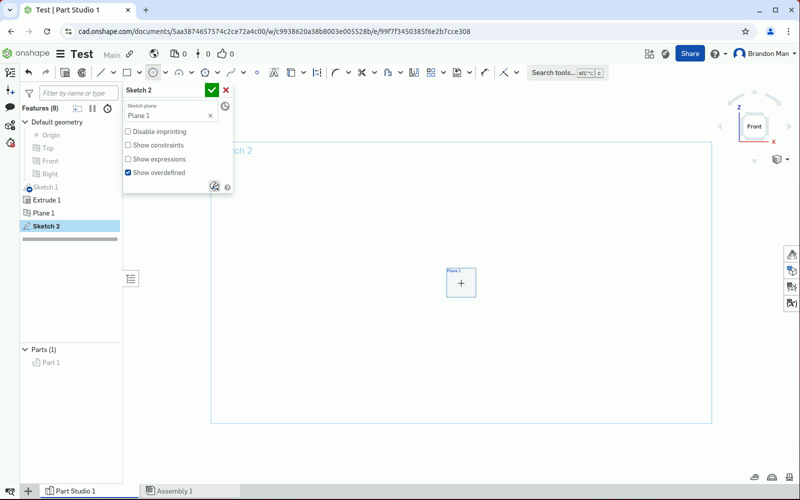
click(461, 282)
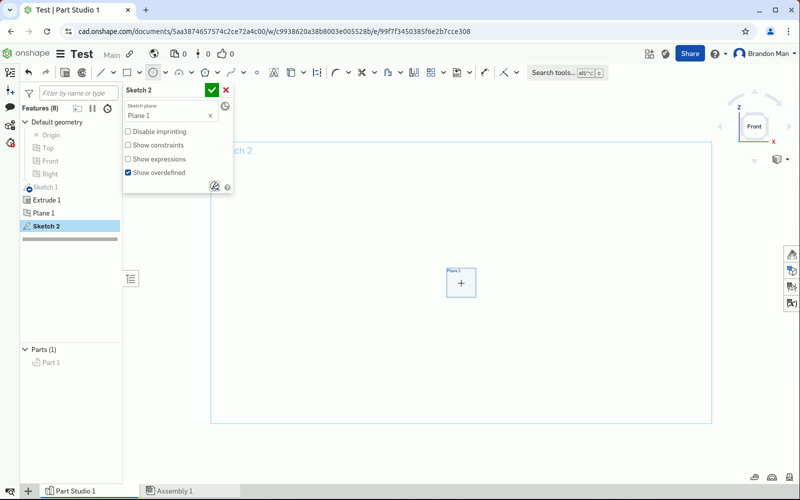
key_up(shift)
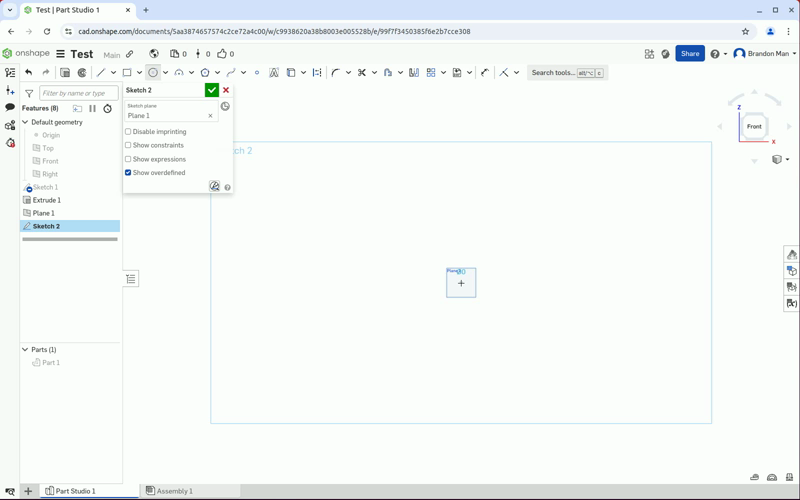
mouse_move(494, 282)
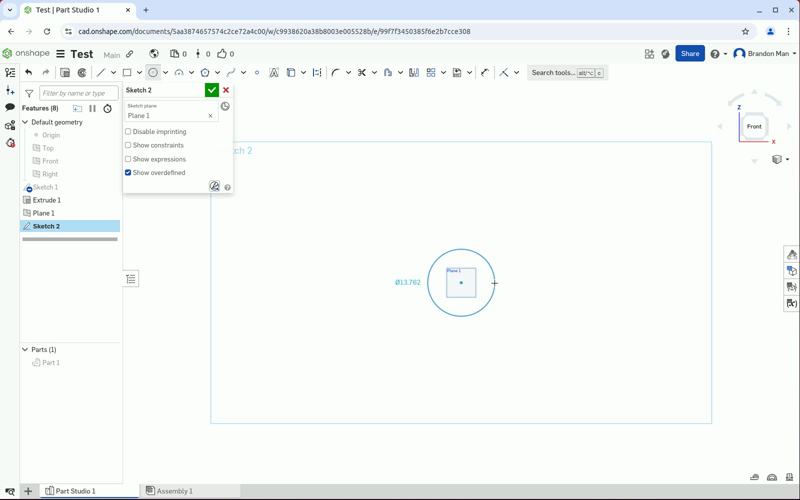
click(494, 282)
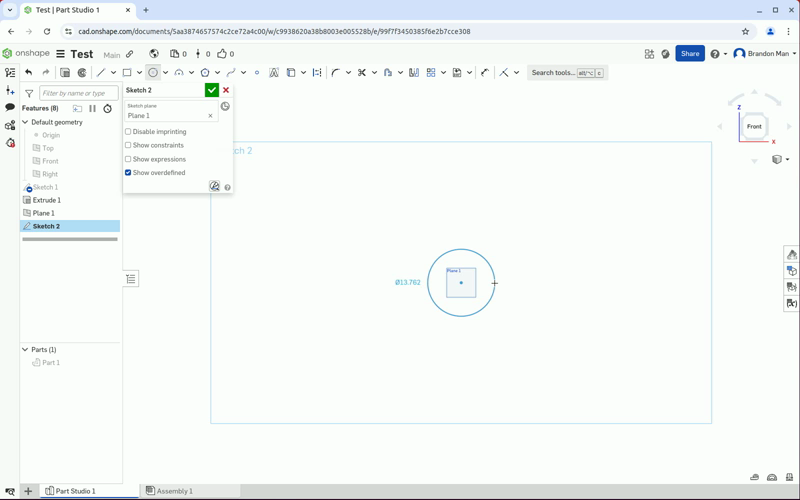
key(esc)
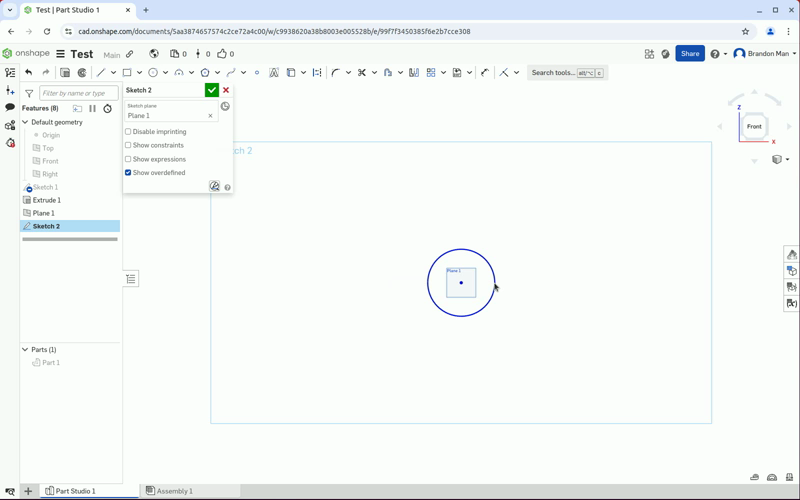
key(c)
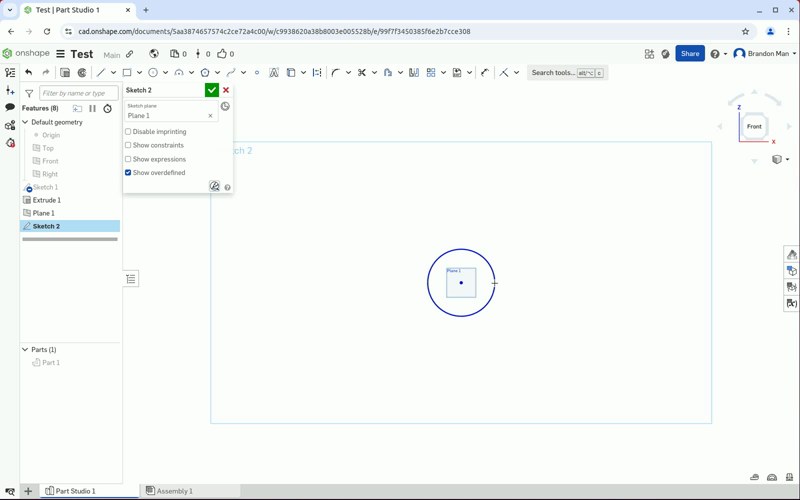
key_down(shift)
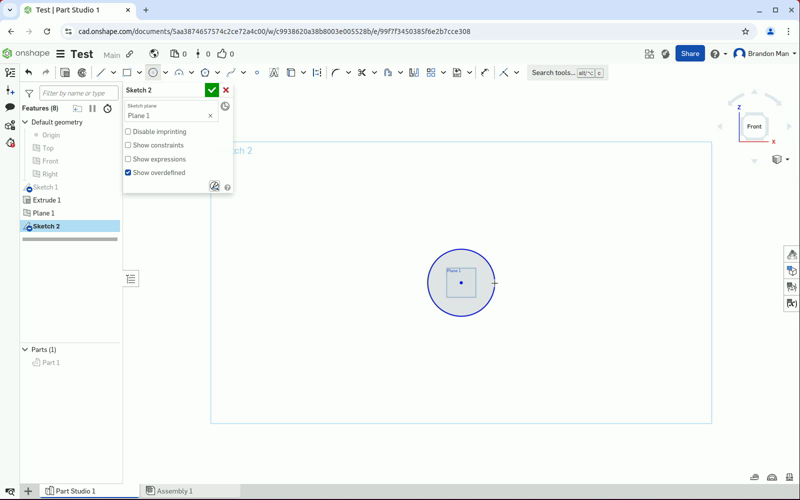
mouse_move(461, 282)
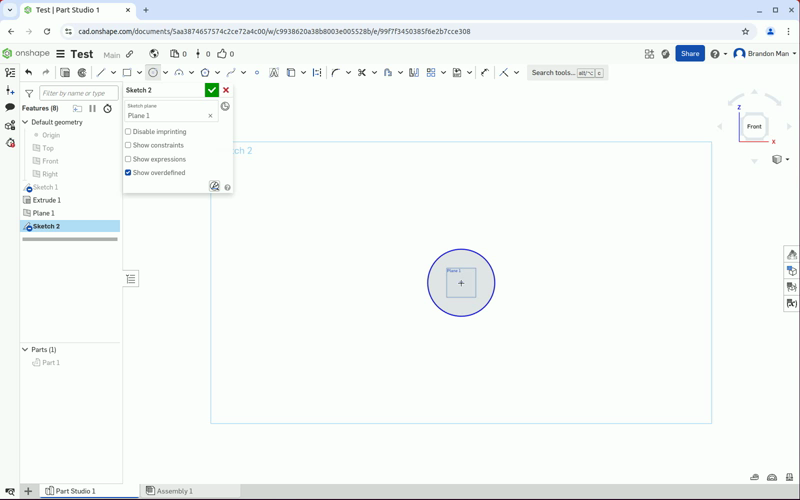
click(461, 282)
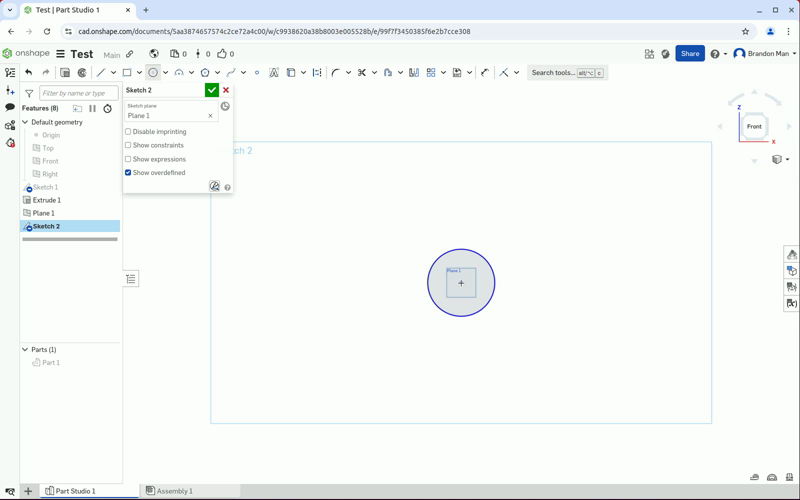
key_up(shift)
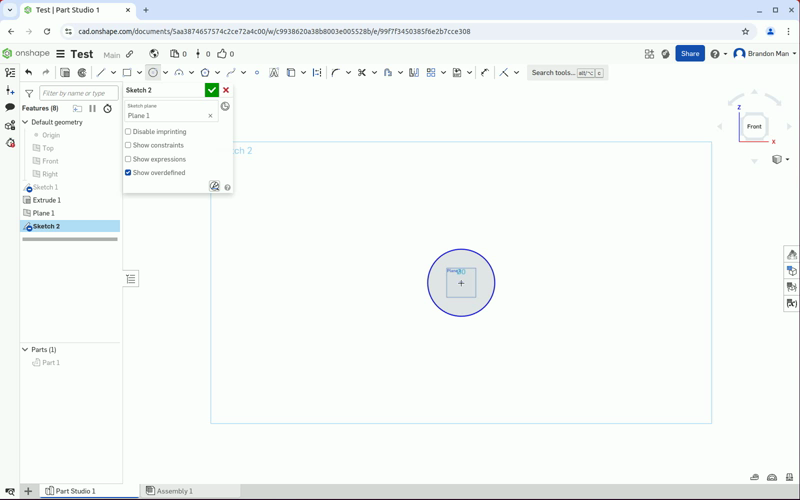
mouse_move(480, 282)
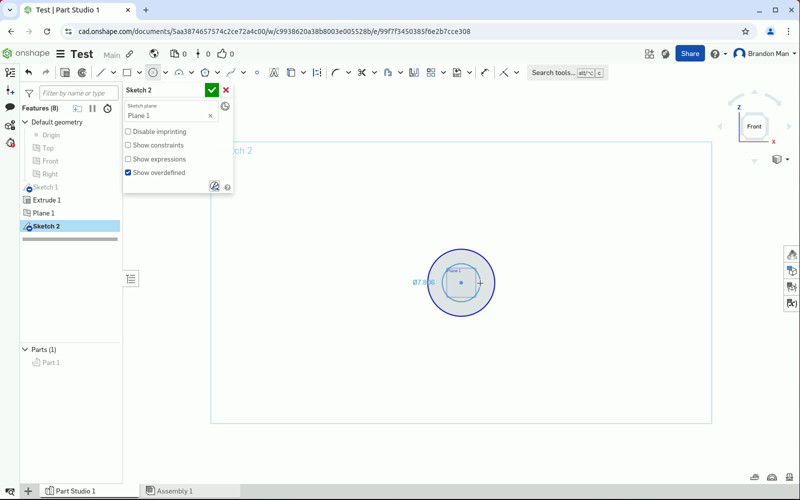
click(480, 282)
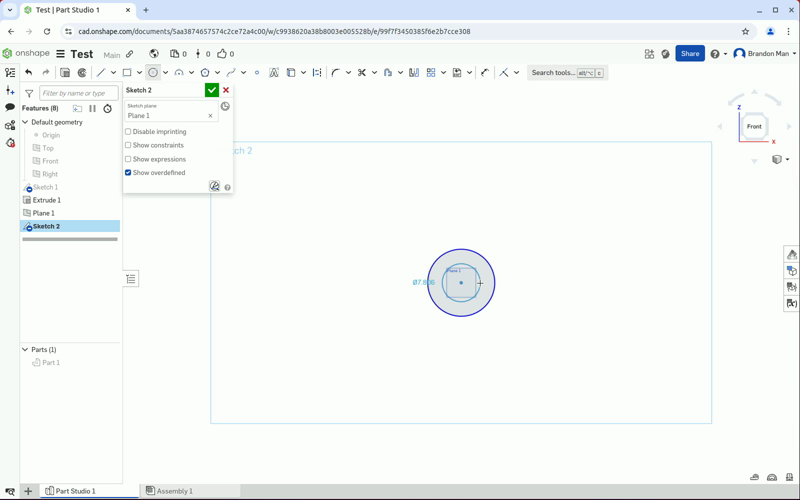
key(esc)
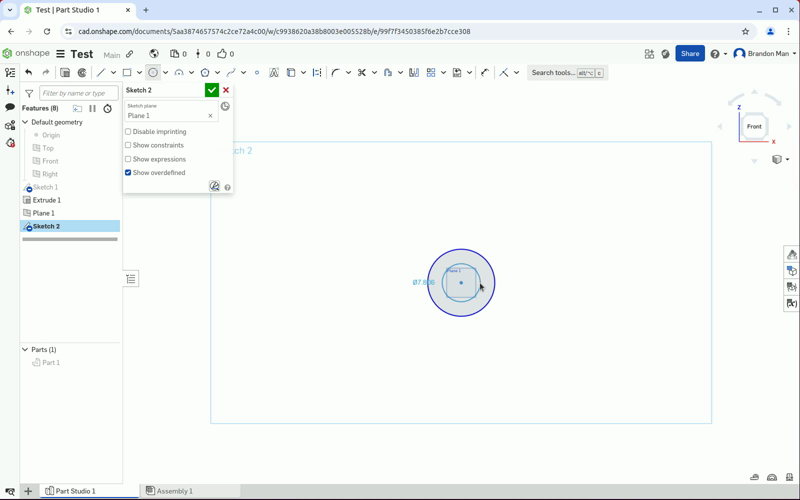
mouse_move(476, 255)
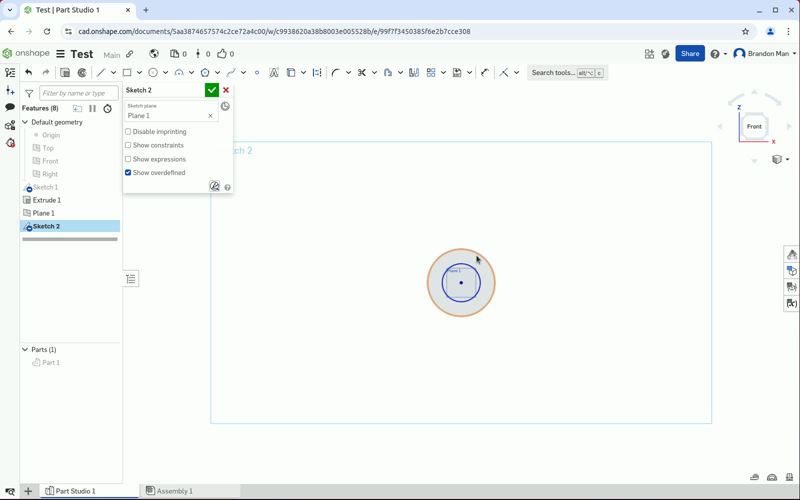
click(476, 255)
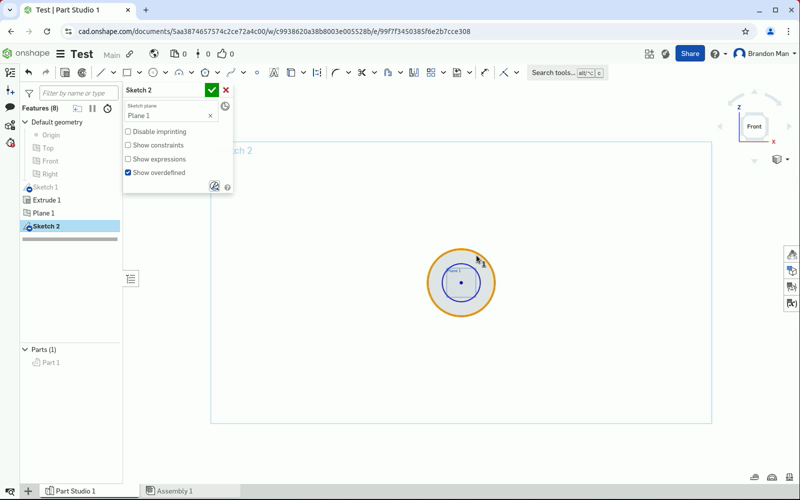
mouse_move(73, 352)
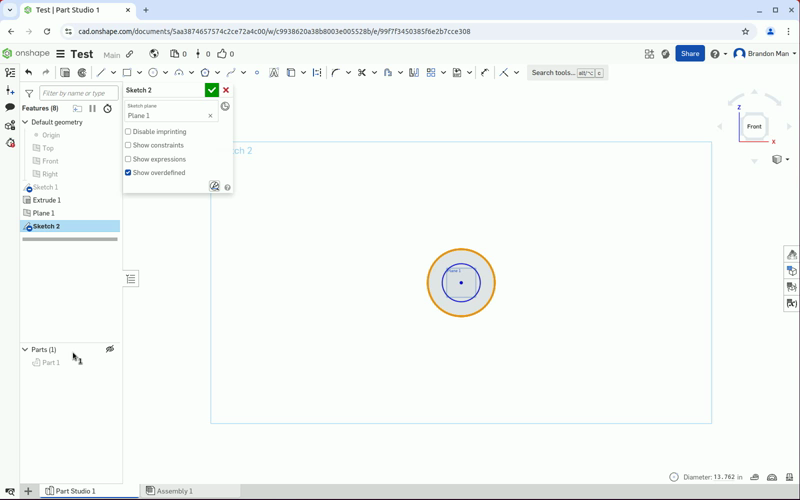
key(shift+y)
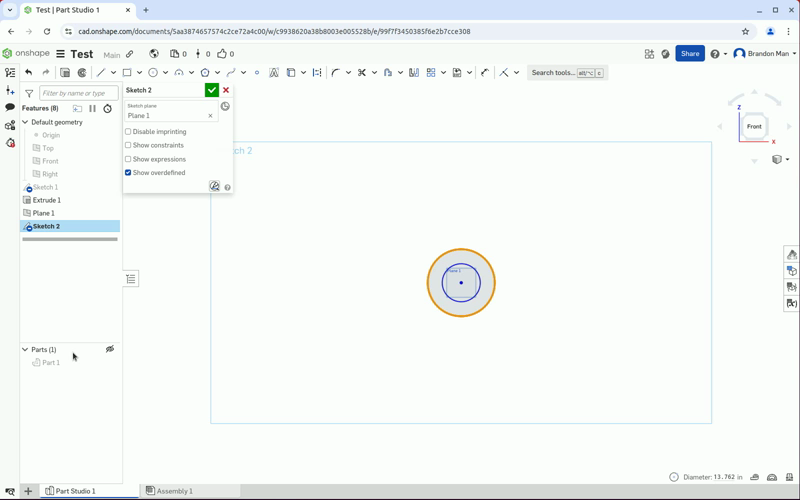
key(shift+e)
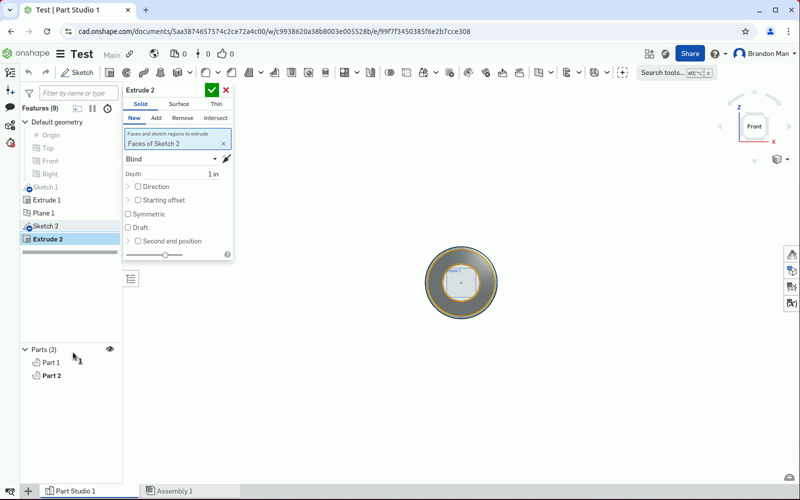
mouse_move(143, 106)
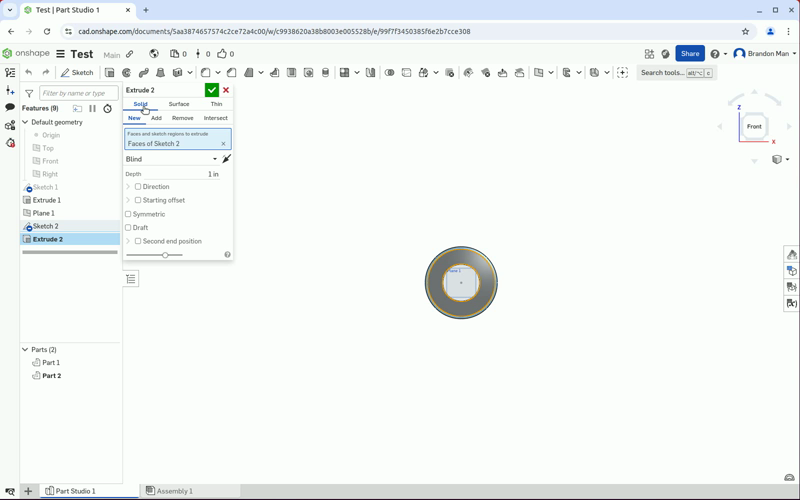
click(143, 106)
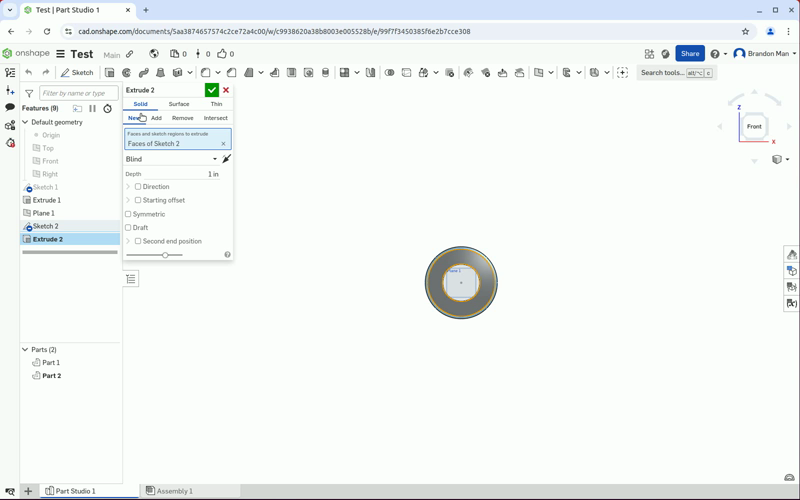
mouse_move(137, 120)
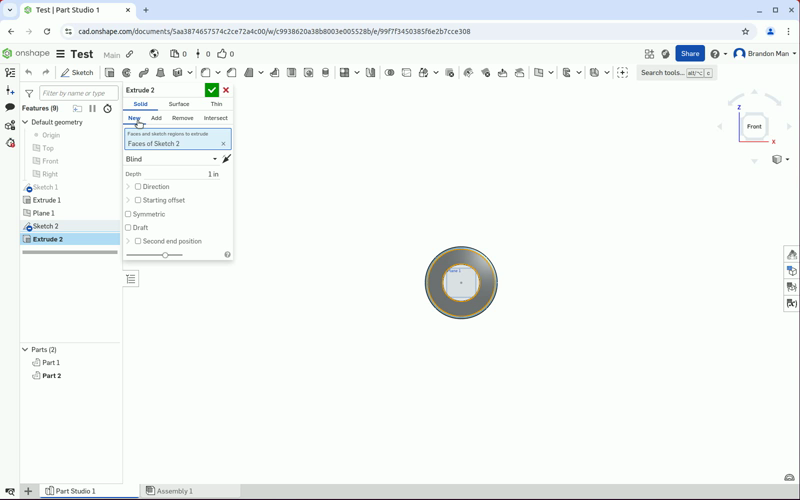
click(137, 120)
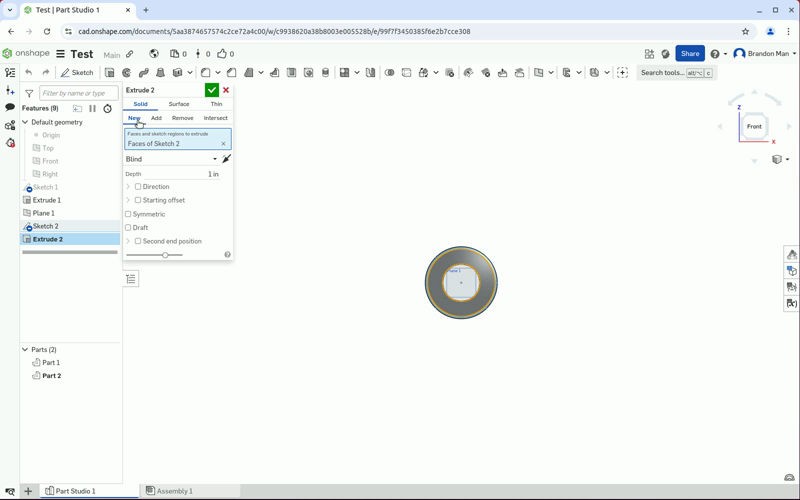
key(tab, 4)
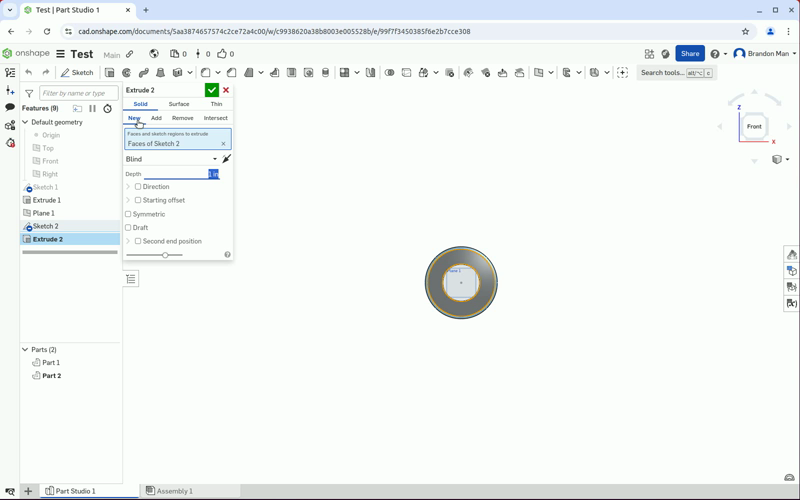
text(0.963)
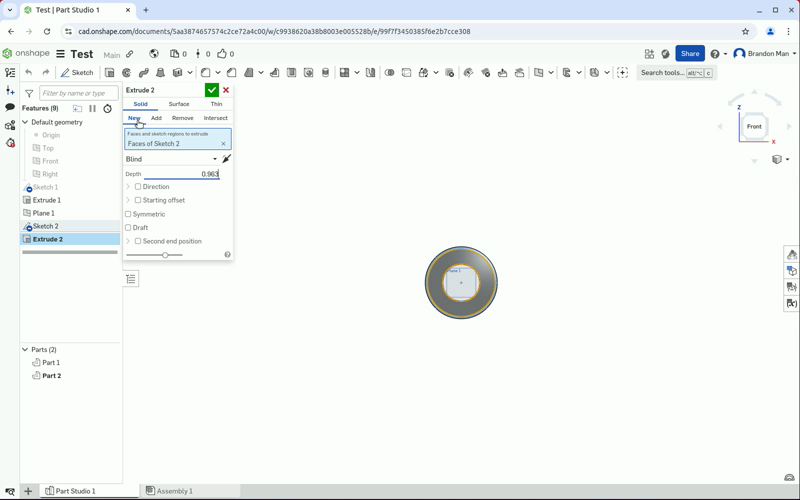
key(enter)
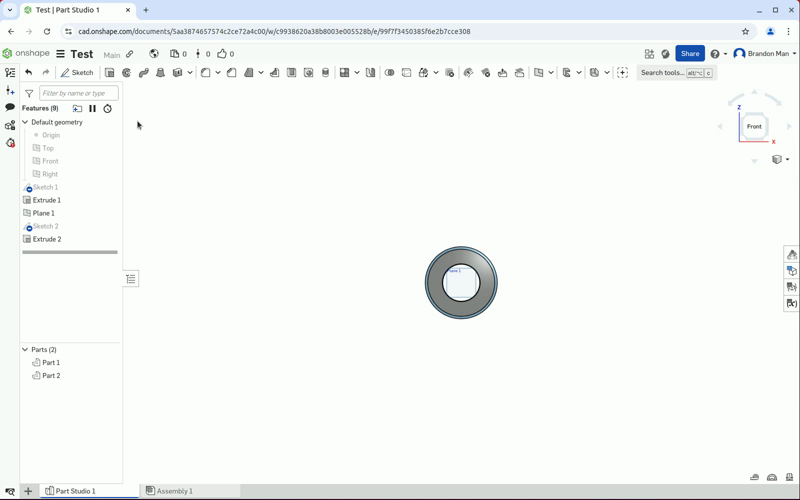
key(shift+h)
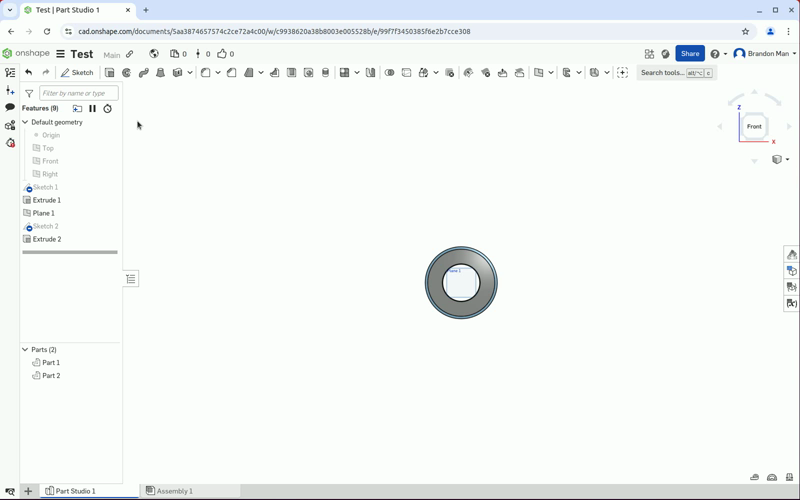
key(shift+h)
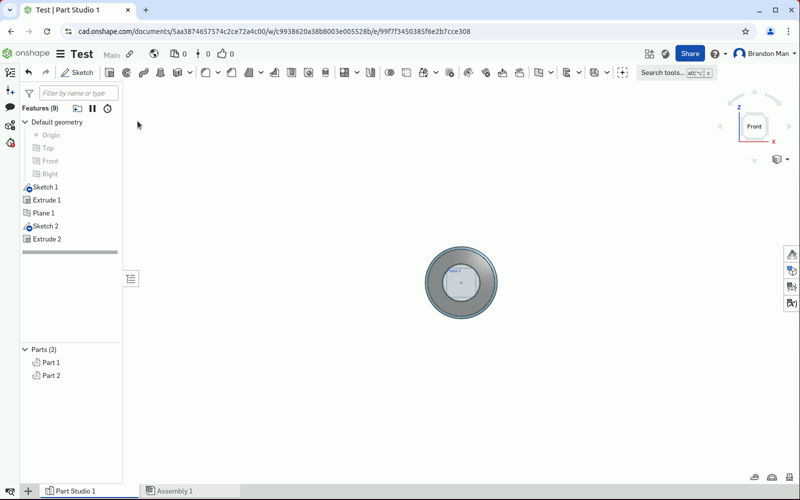
key(shift+7)
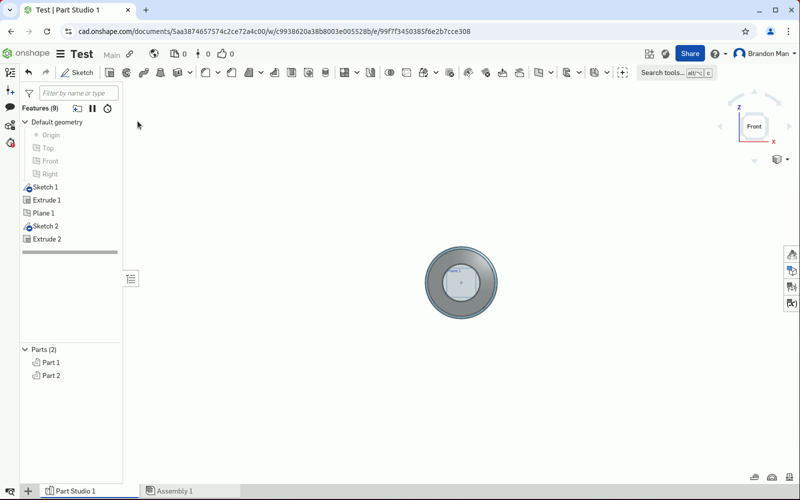
key(left, 2)
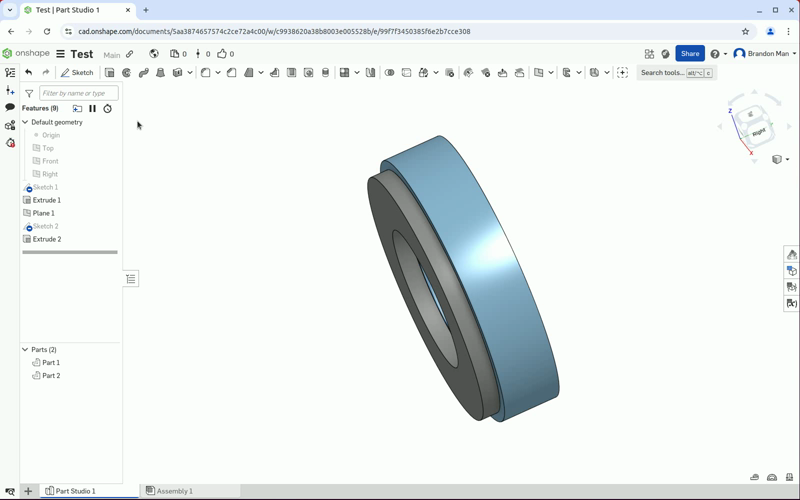
key(down, 2)
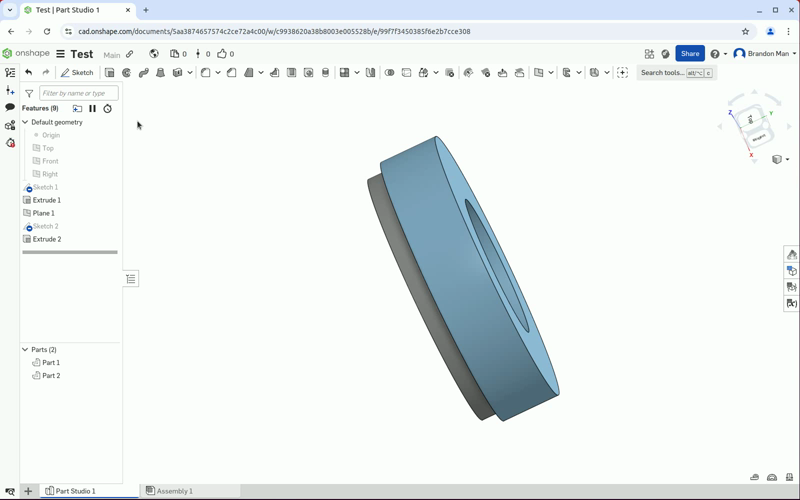
key(up, 2)
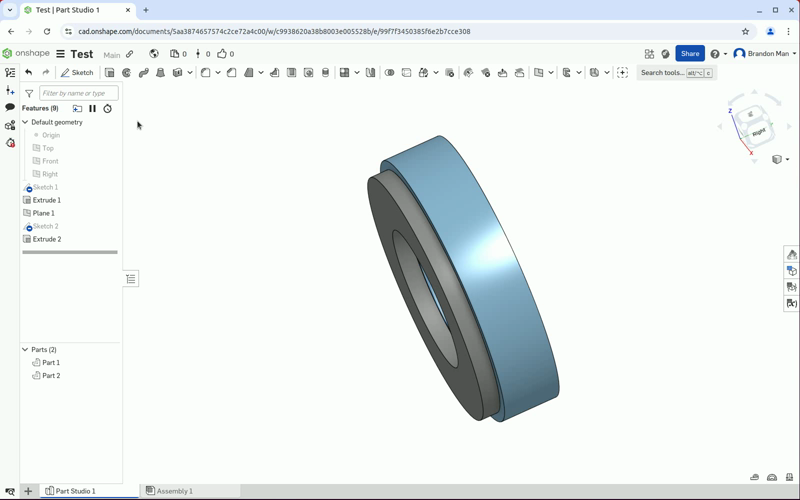
key(right, 2)
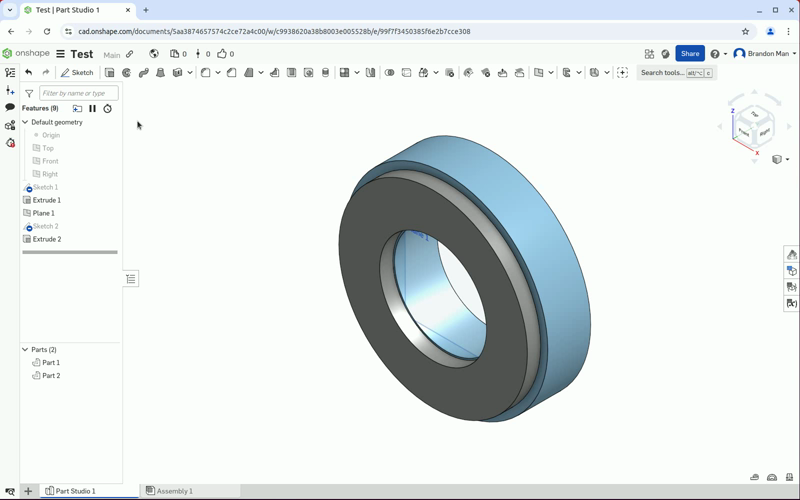
mouse_move(73, 189)
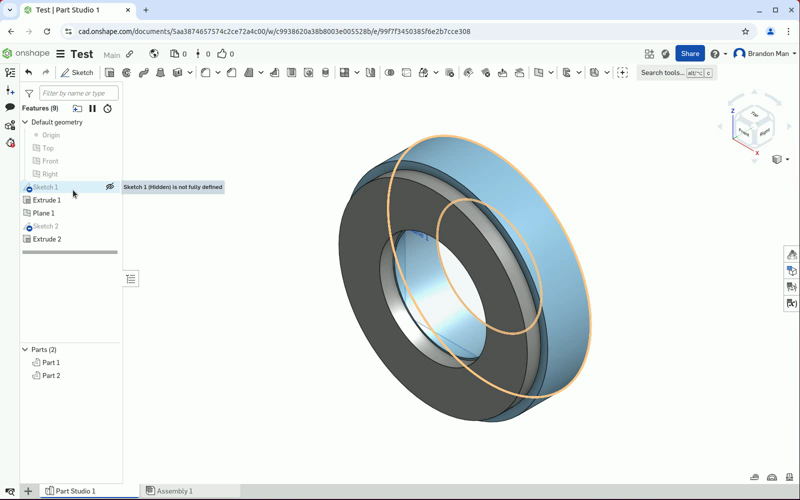
click(73, 189)